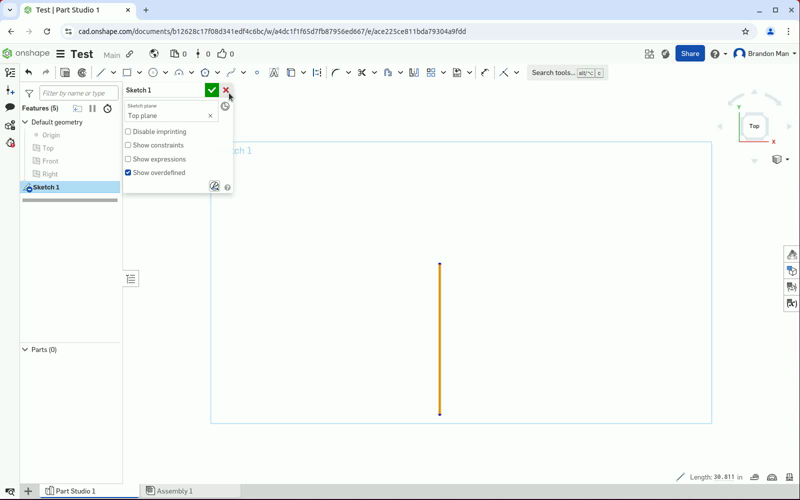
key(shift+h)
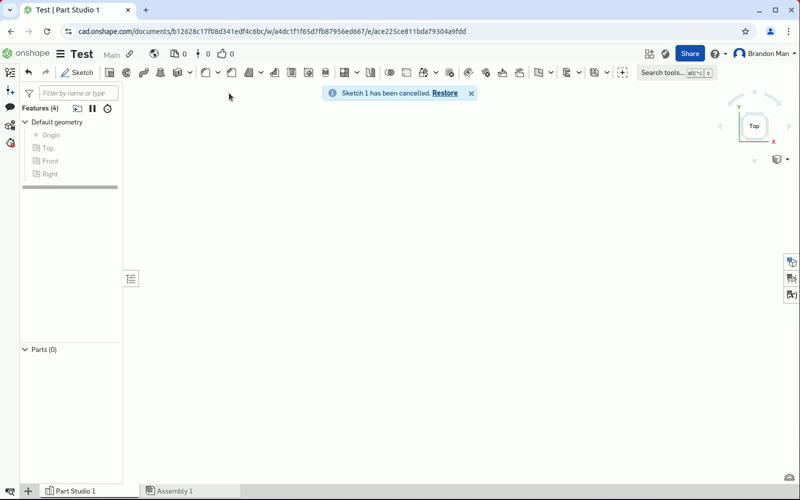
mouse_move(73, 352)
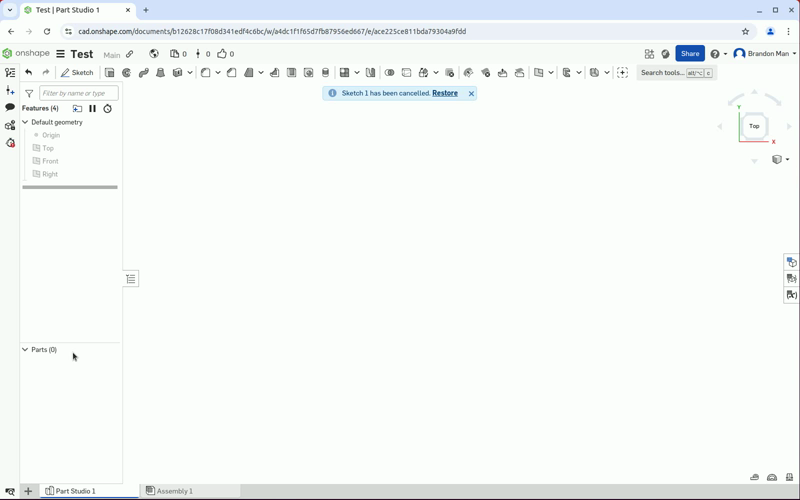
key(y)
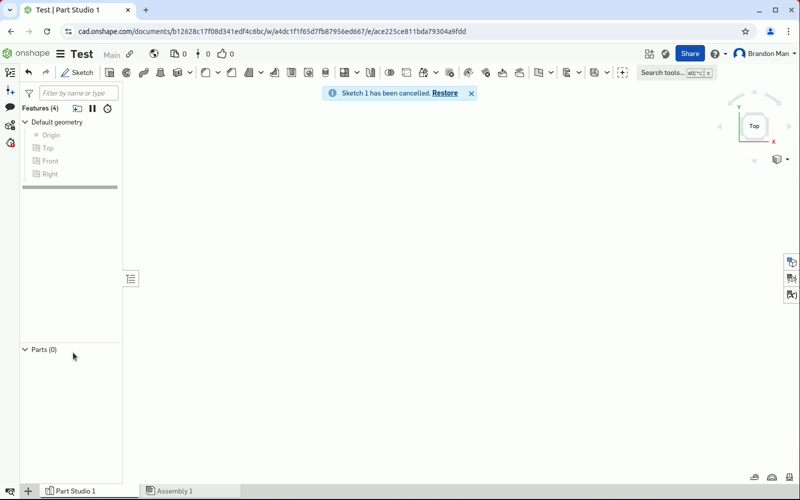
key(shift+p)
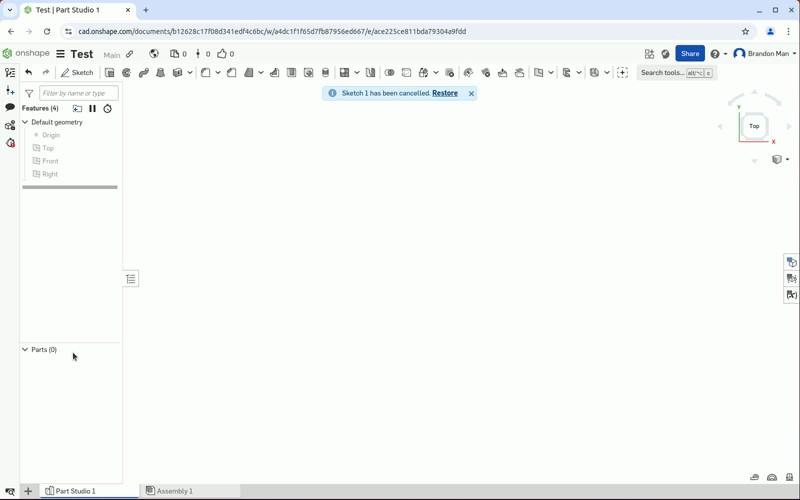
key(space)
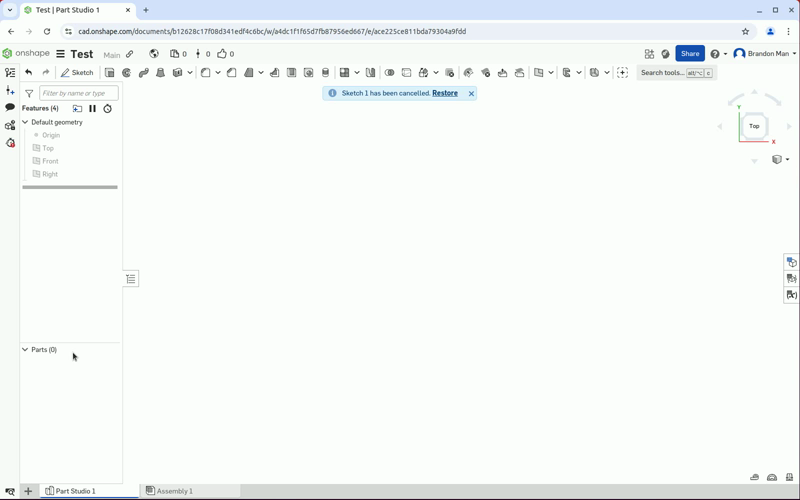
key_down(shift)
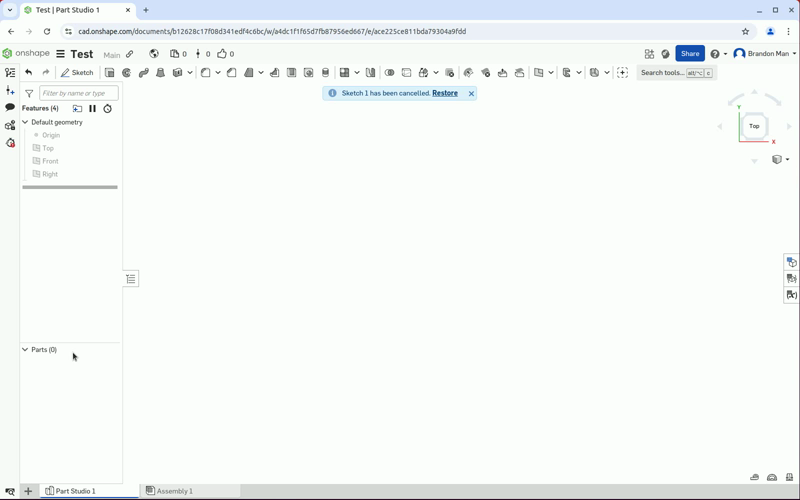
key(up)
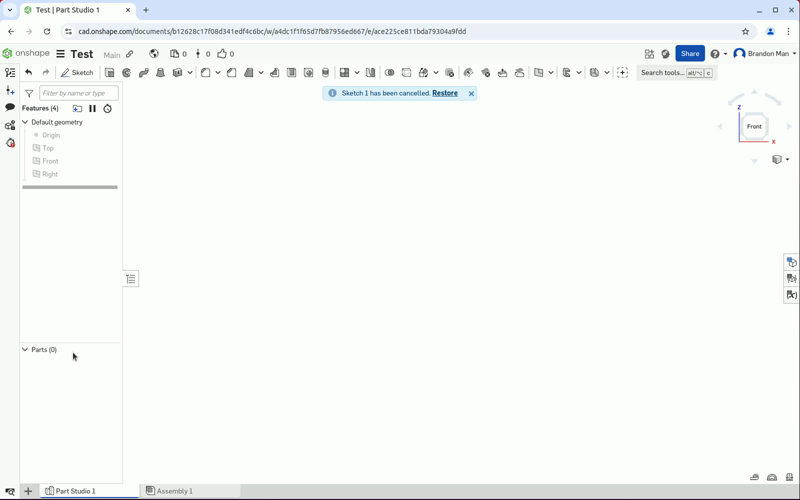
key_up(shift)
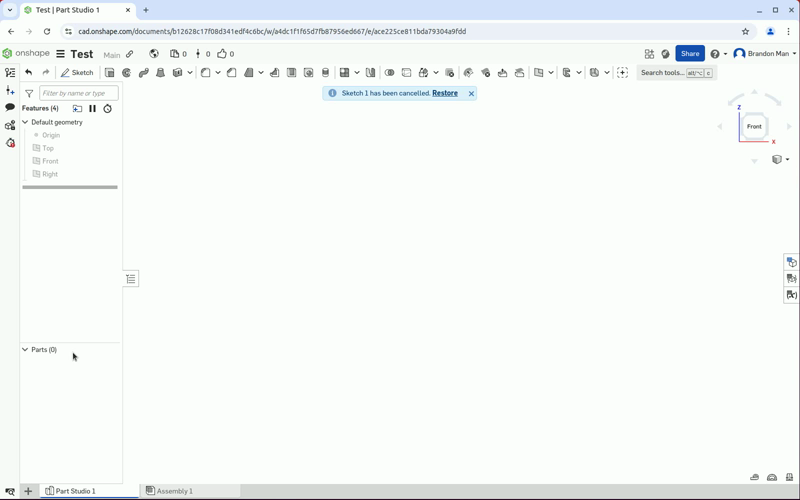
mouse_move(73, 352)
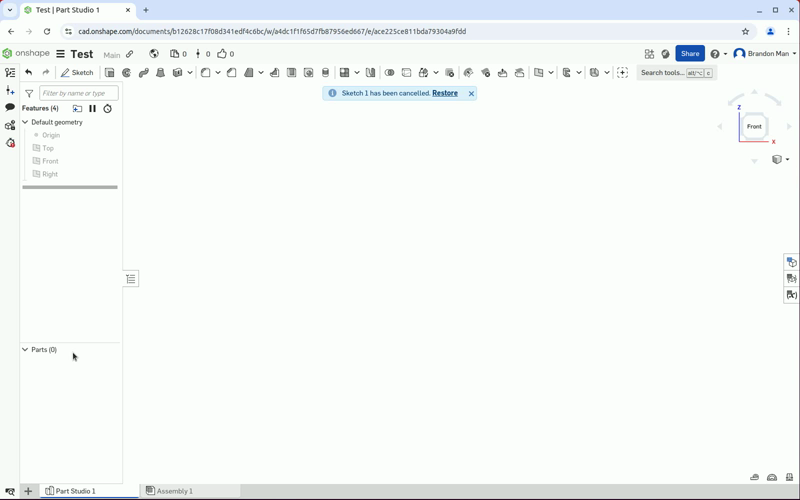
key(shift+y)
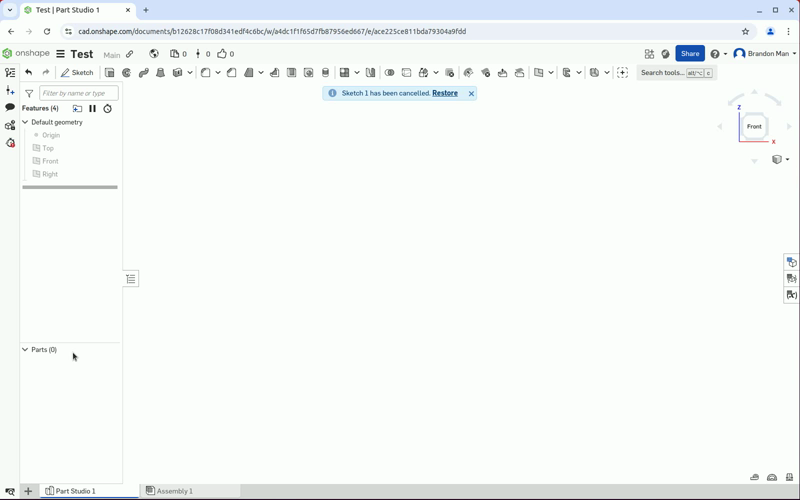
key(shift+s)
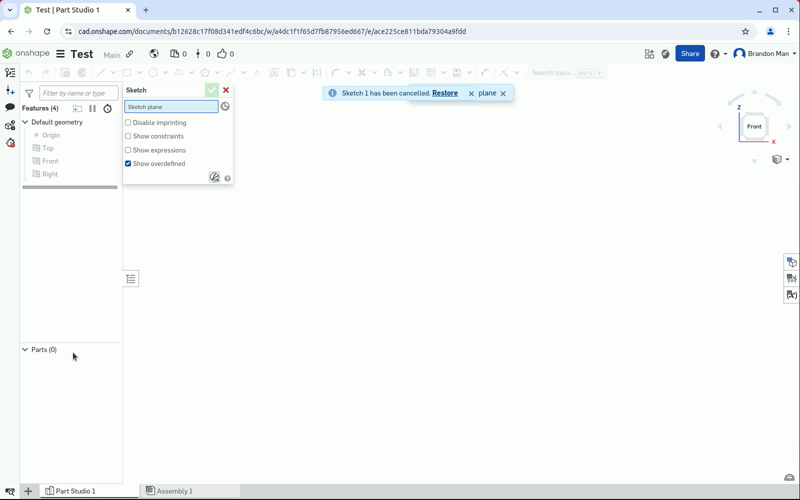
mouse_move(73, 163)
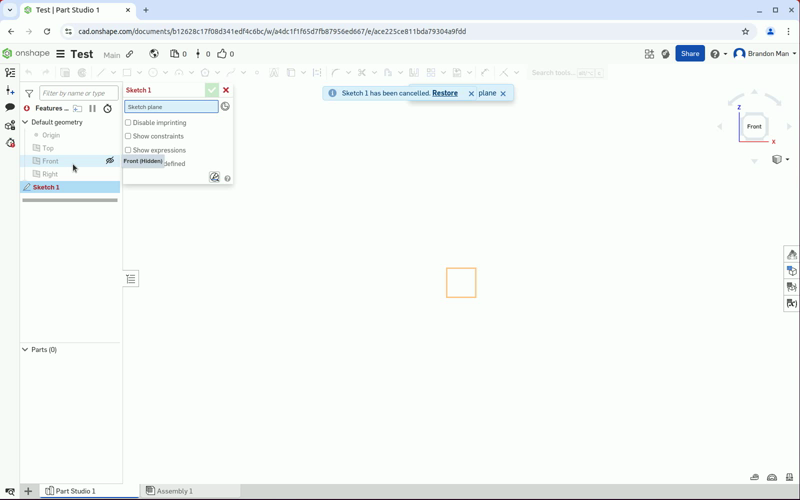
click(73, 163)
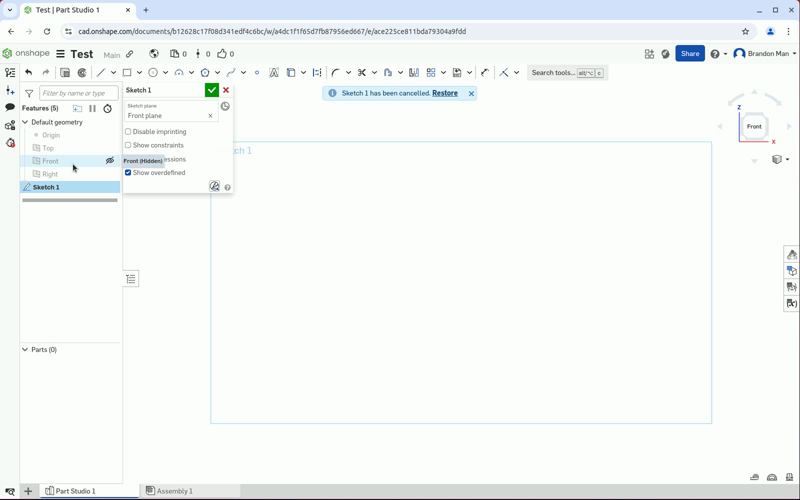
mouse_move(73, 352)
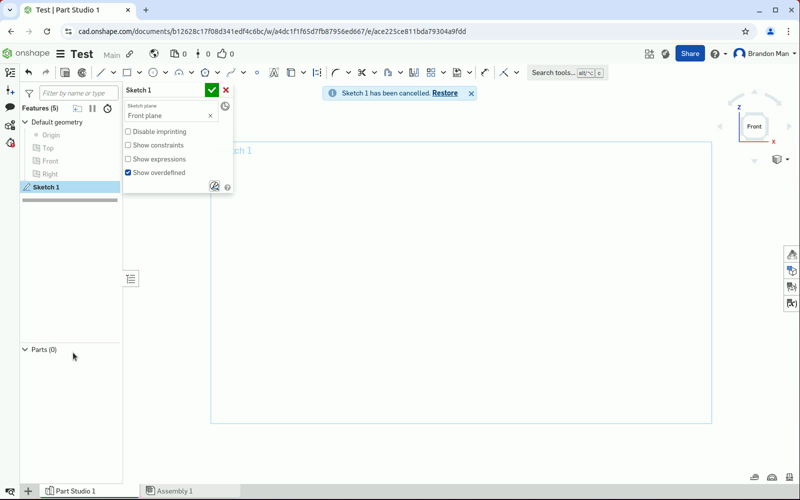
key(y)
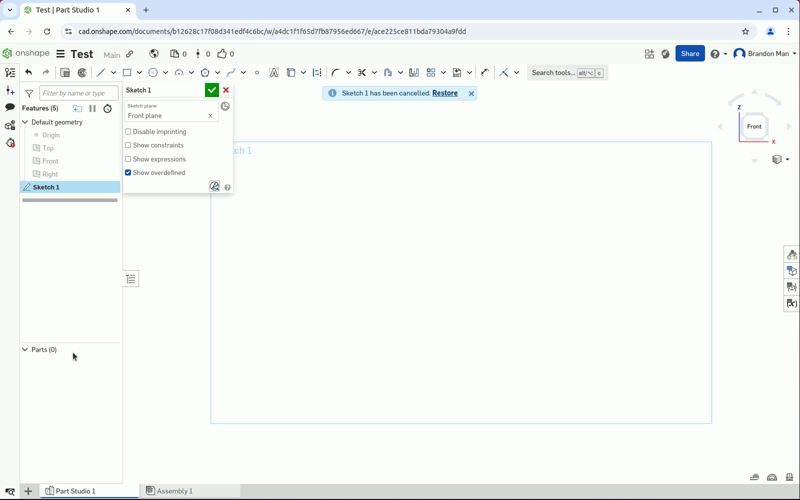
key(l)
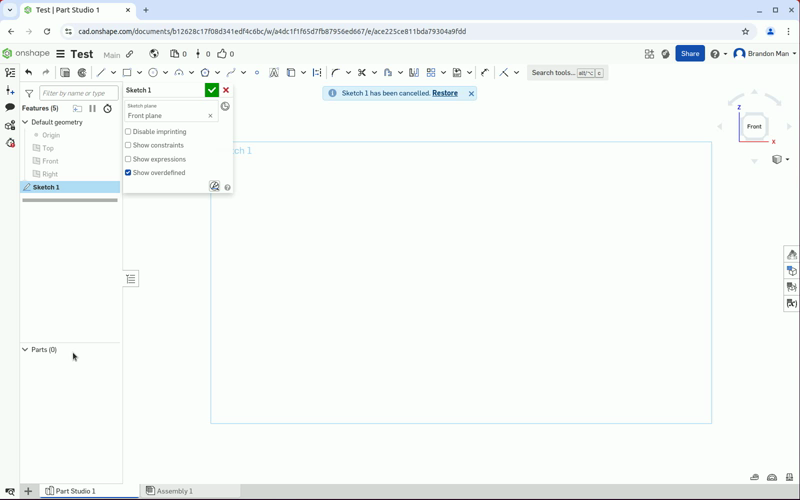
key_down(shift)
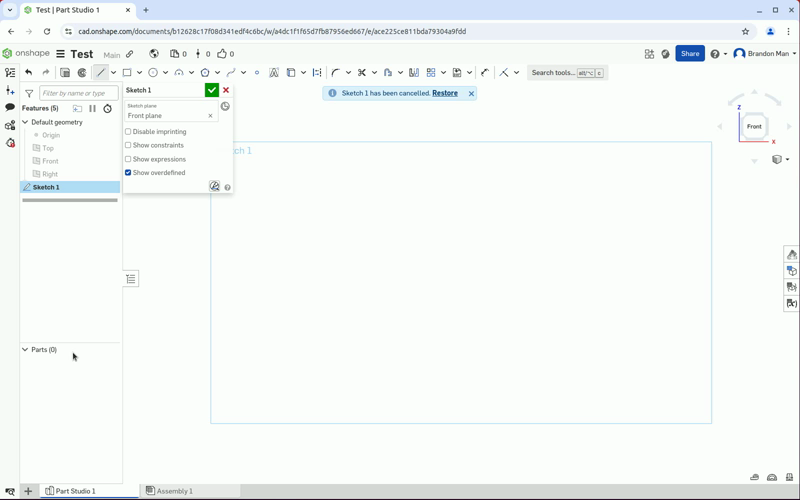
mouse_move(355, 336)
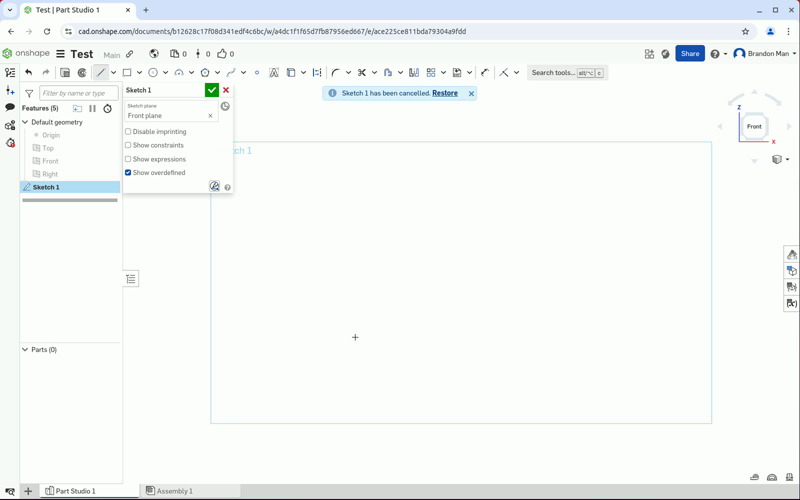
click(355, 336)
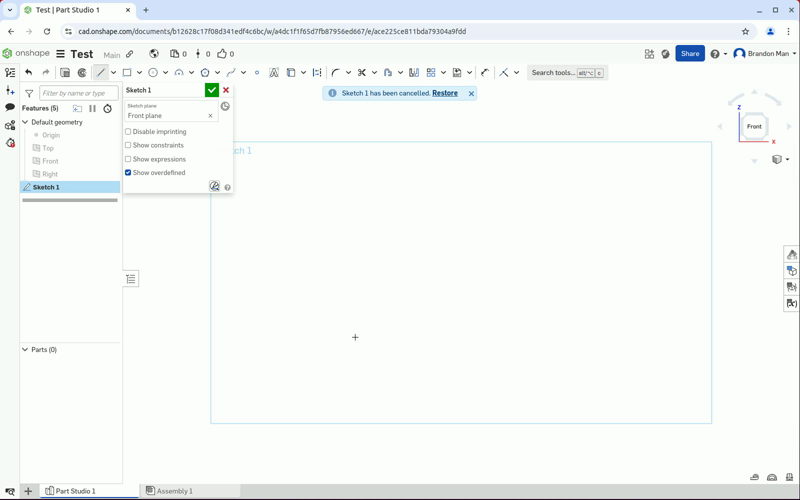
key_up(shift)
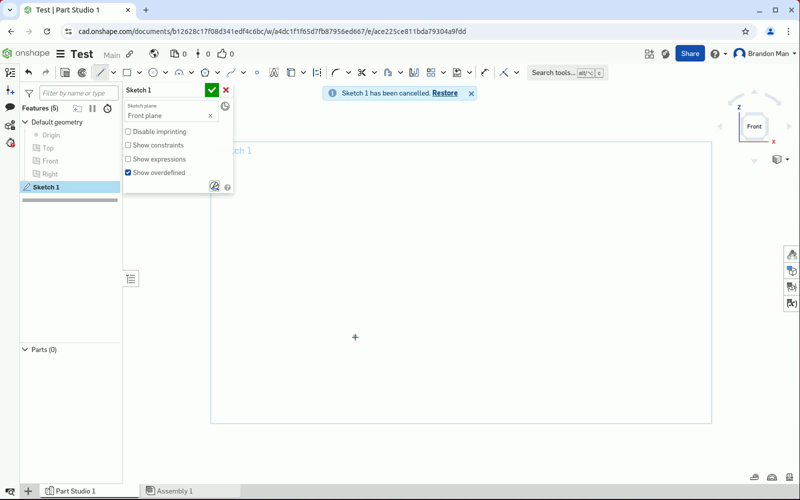
key_down(shift)
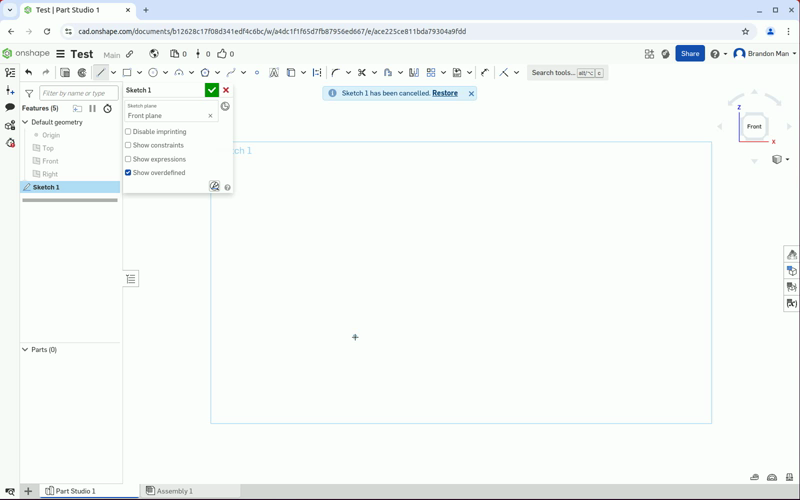
mouse_move(467, 336)
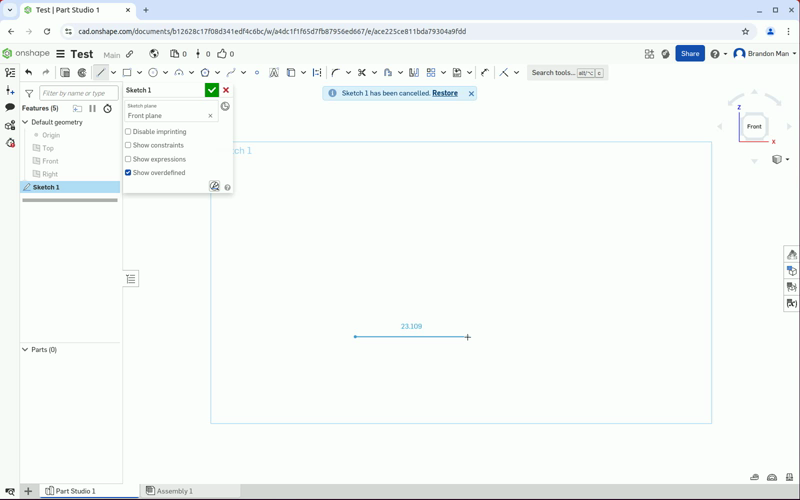
click(467, 336)
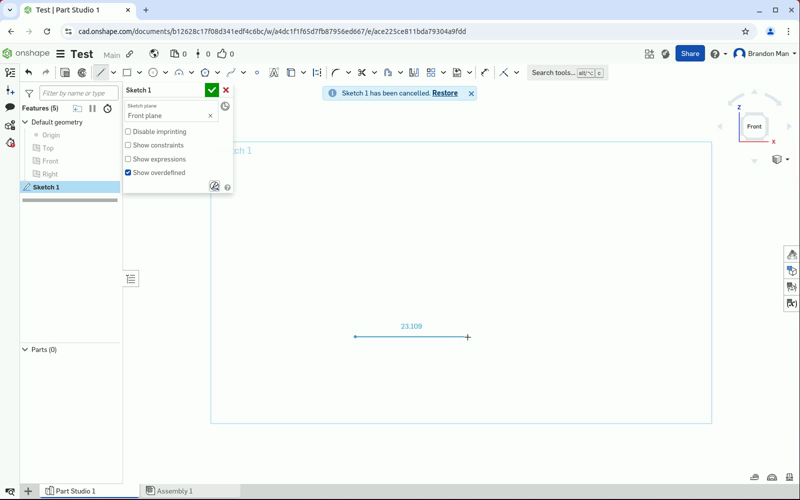
key_up(shift)
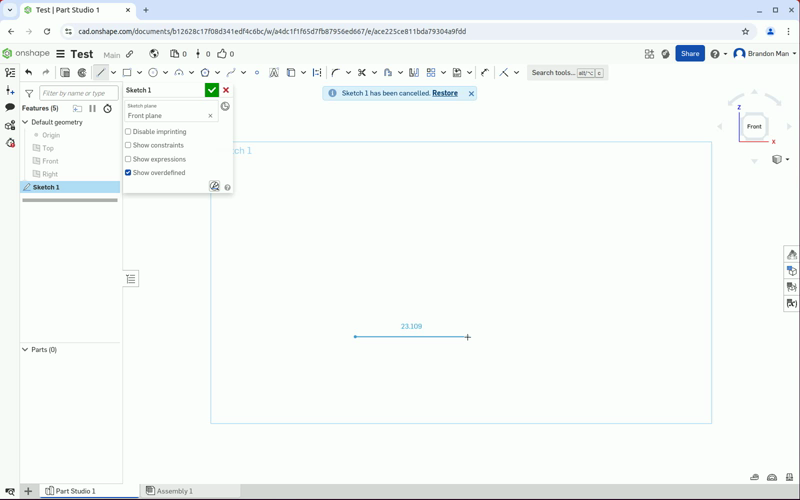
key_down(shift)
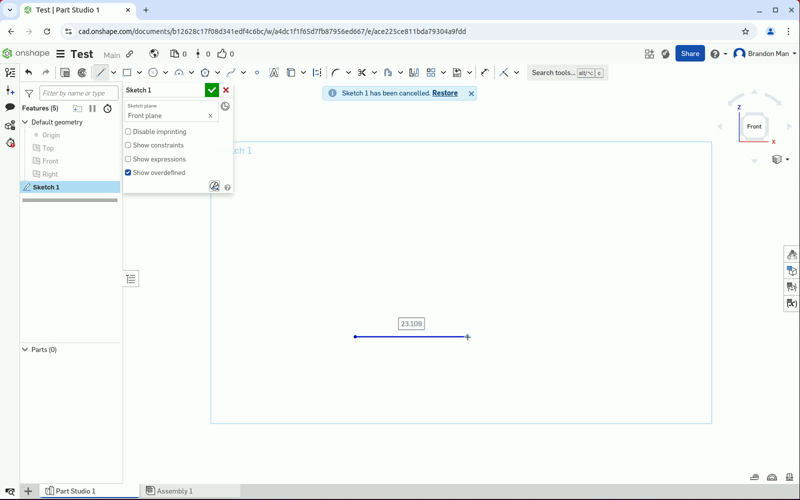
mouse_move(467, 224)
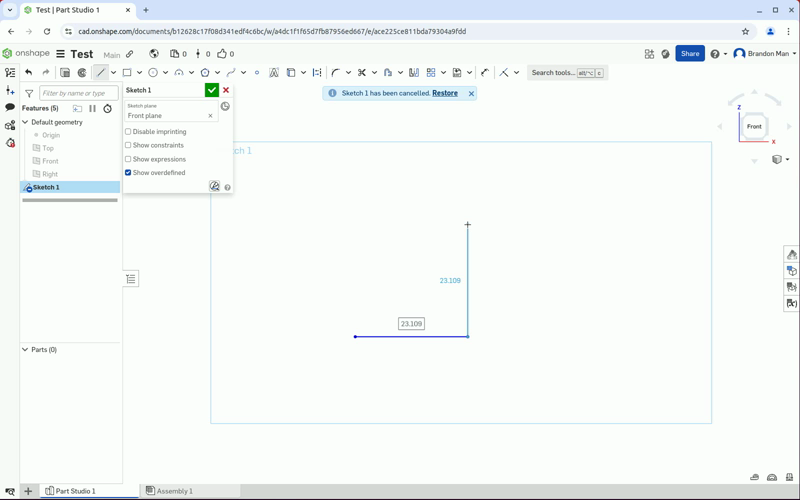
click(467, 224)
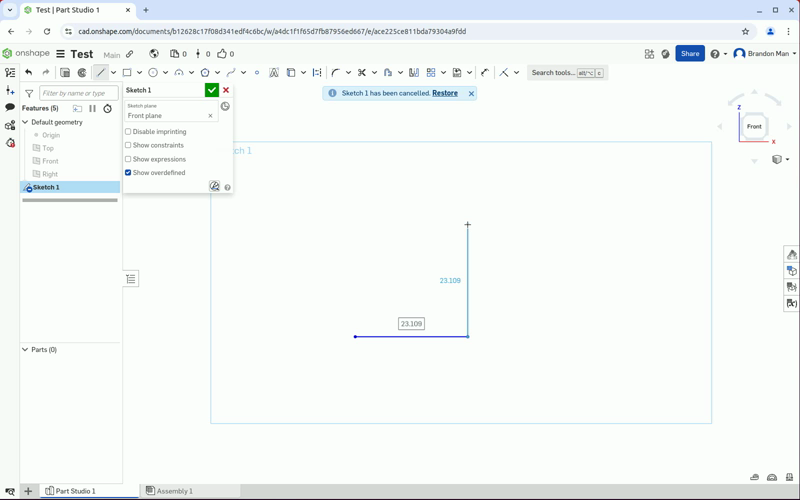
key_up(shift)
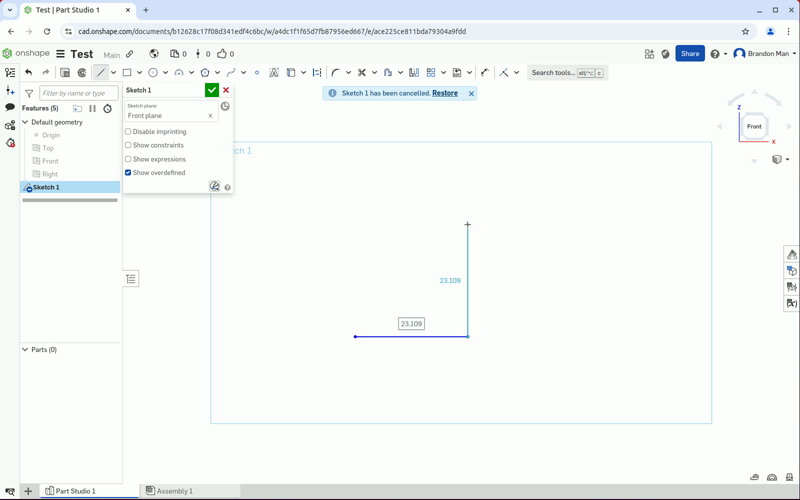
key_down(shift)
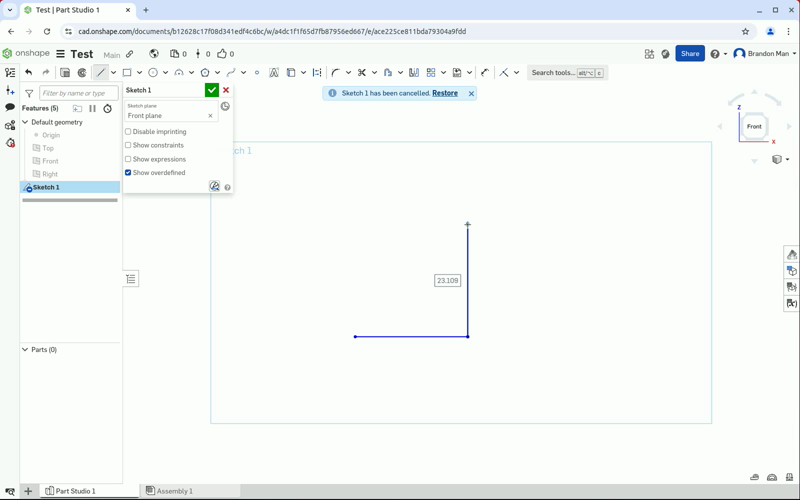
mouse_move(355, 224)
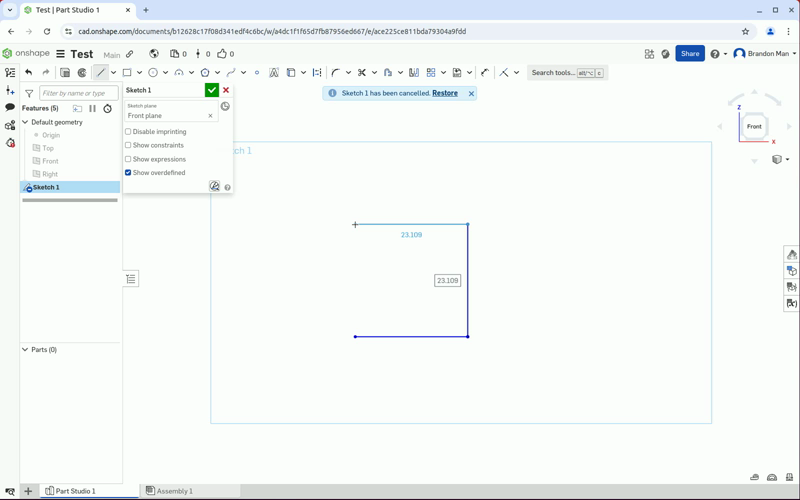
click(355, 224)
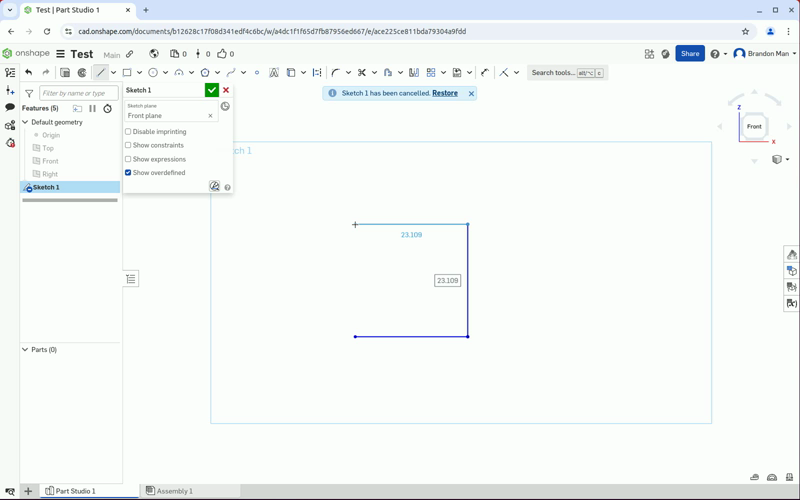
key_up(shift)
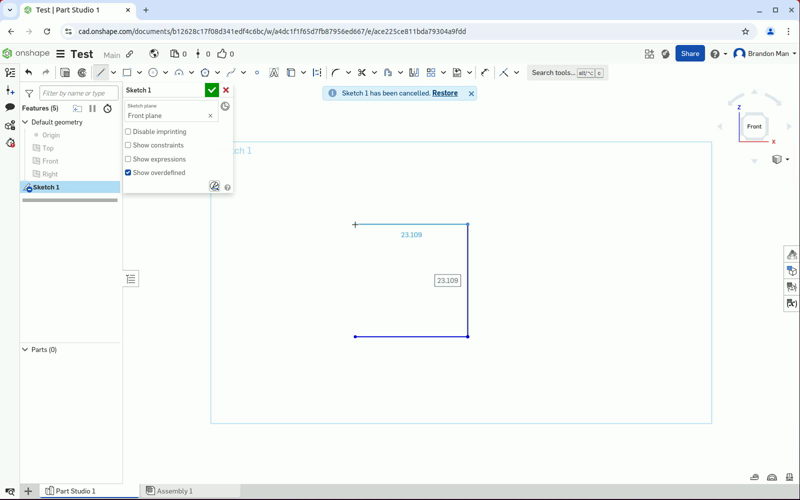
key_down(shift)
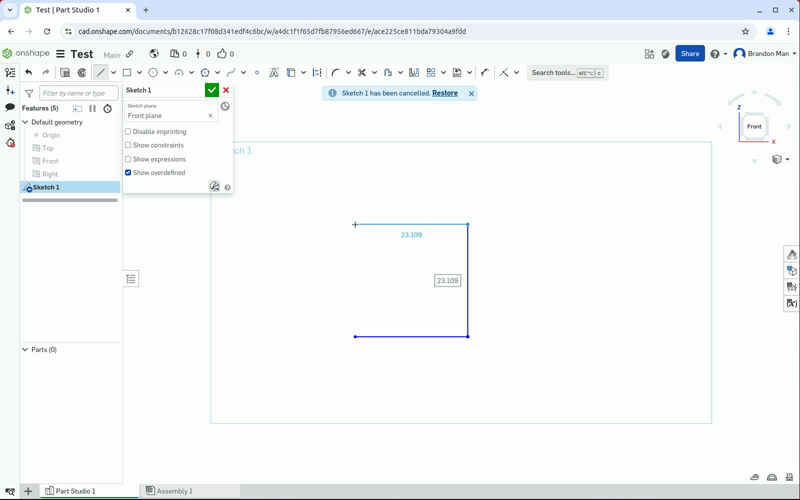
mouse_move(355, 336)
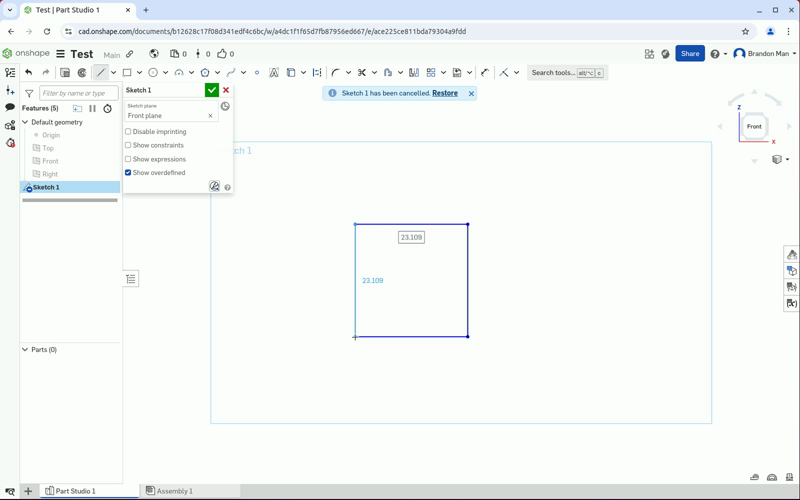
key_up(shift)
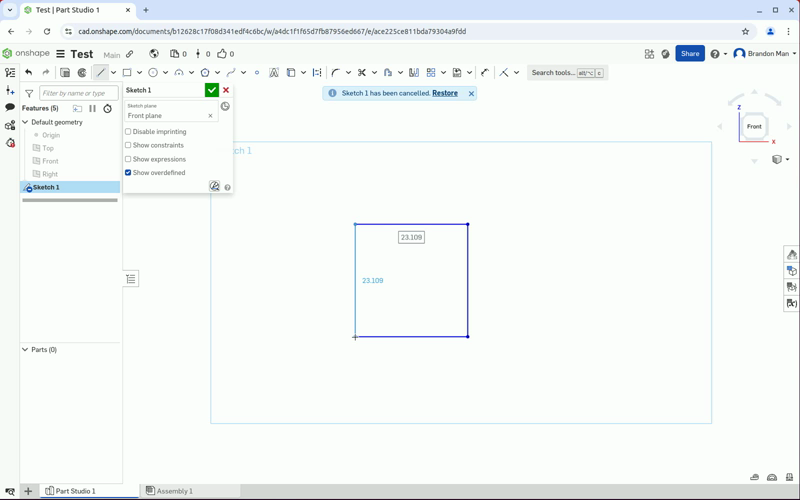
click(355, 336)
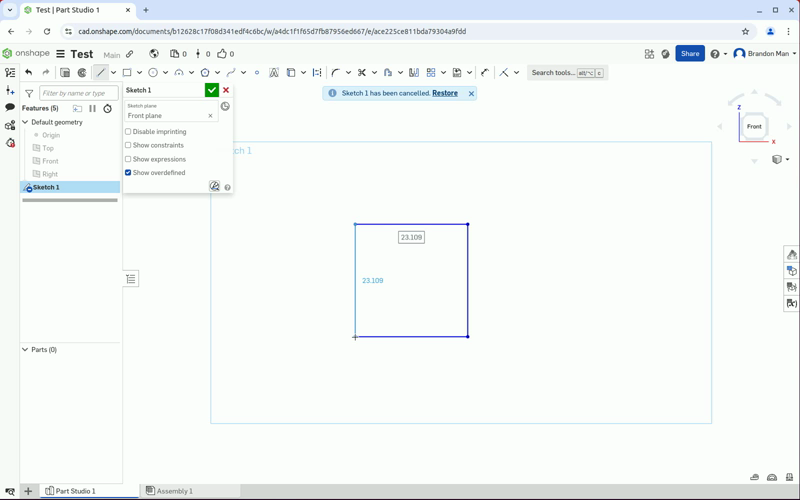
key(esc)
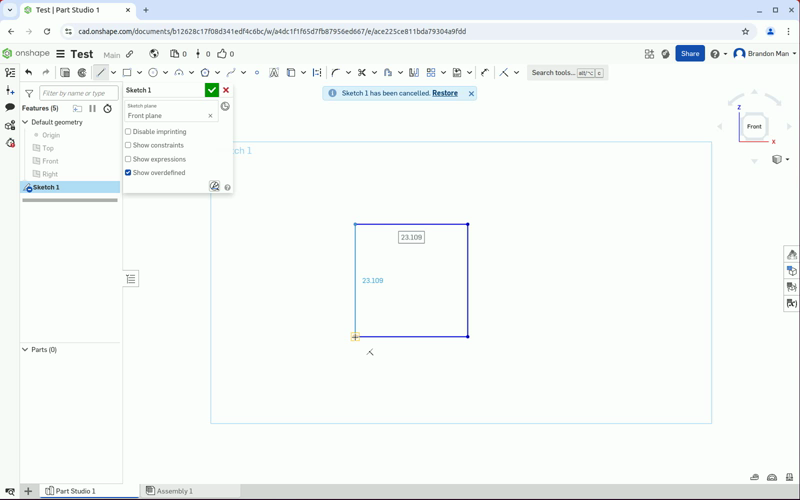
mouse_move(391, 268)
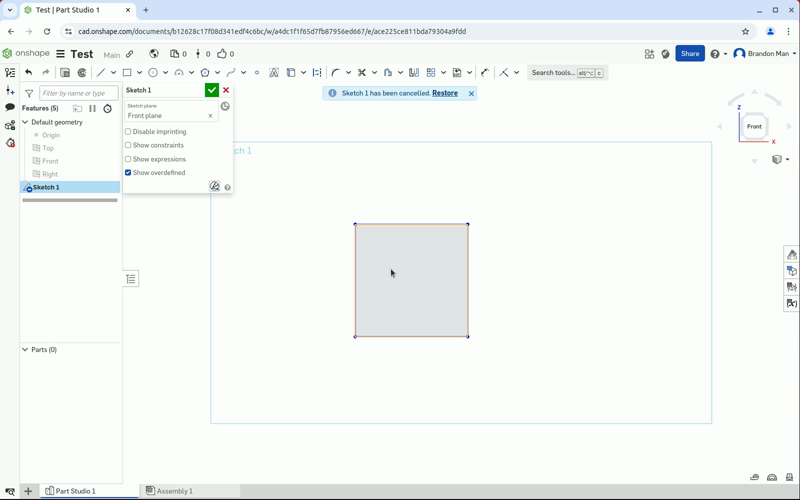
click(391, 268)
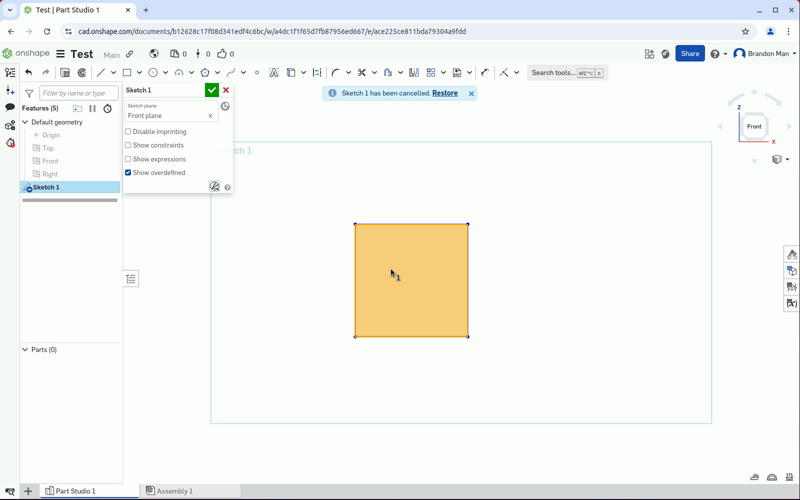
mouse_move(73, 352)
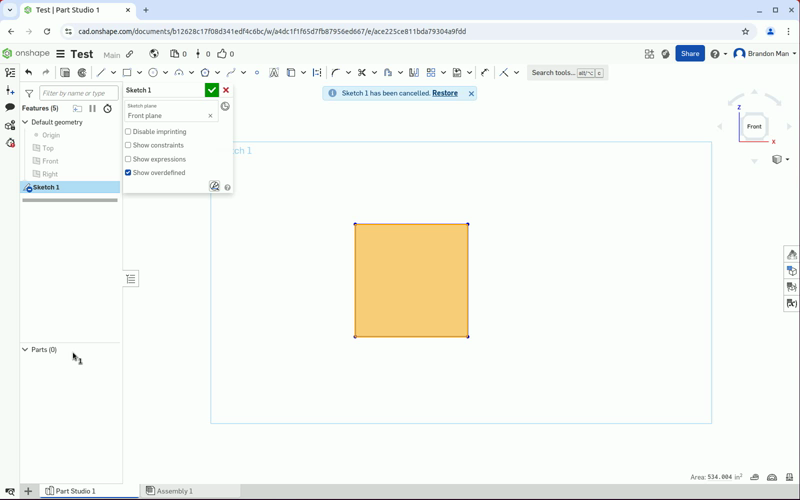
key(shift+y)
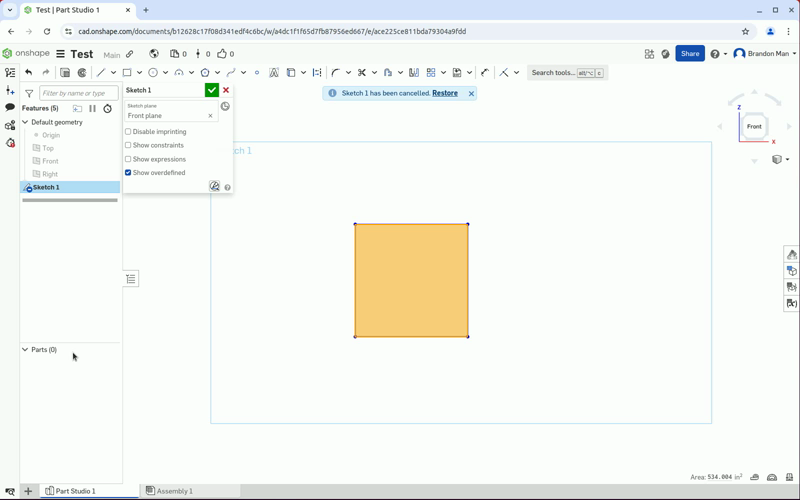
key(shift+e)
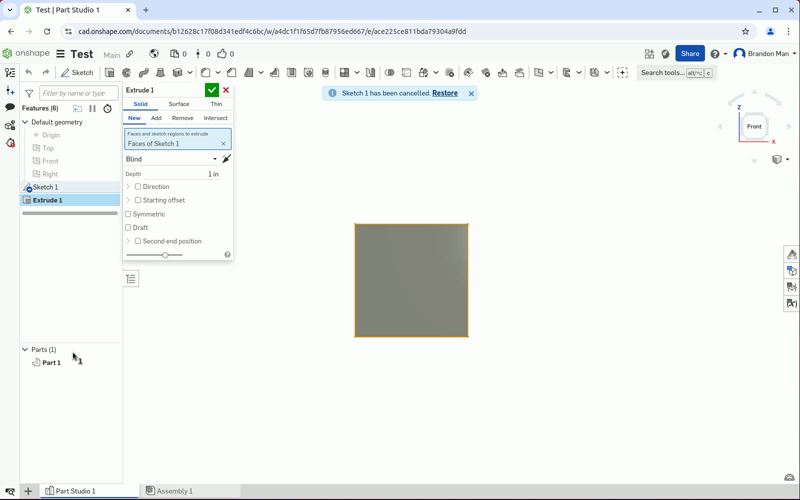
mouse_move(143, 106)
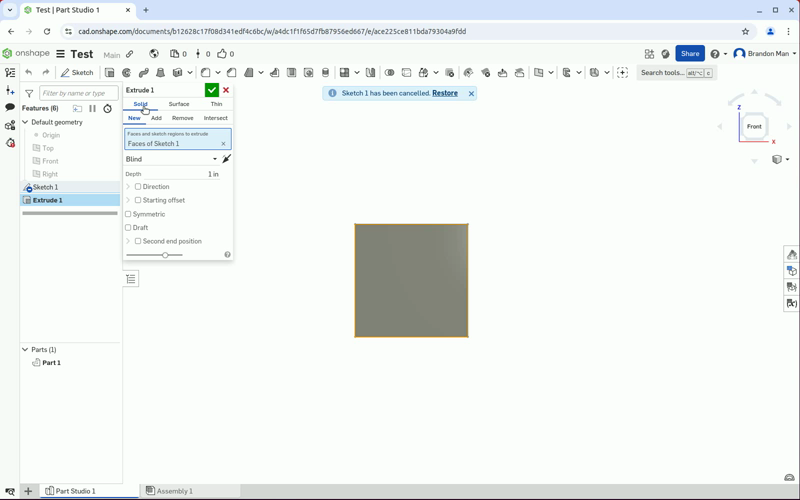
click(143, 106)
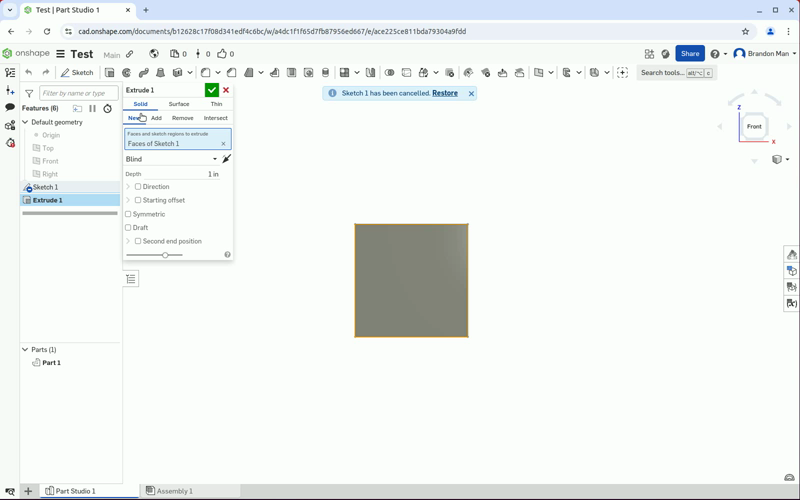
mouse_move(137, 120)
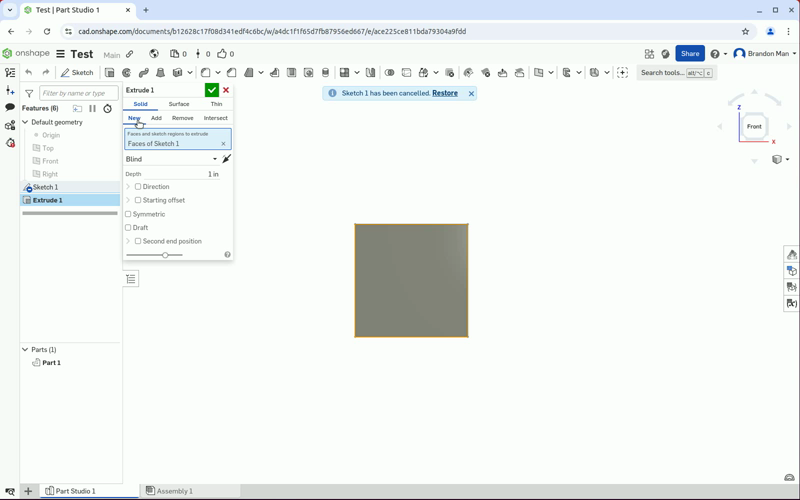
click(137, 120)
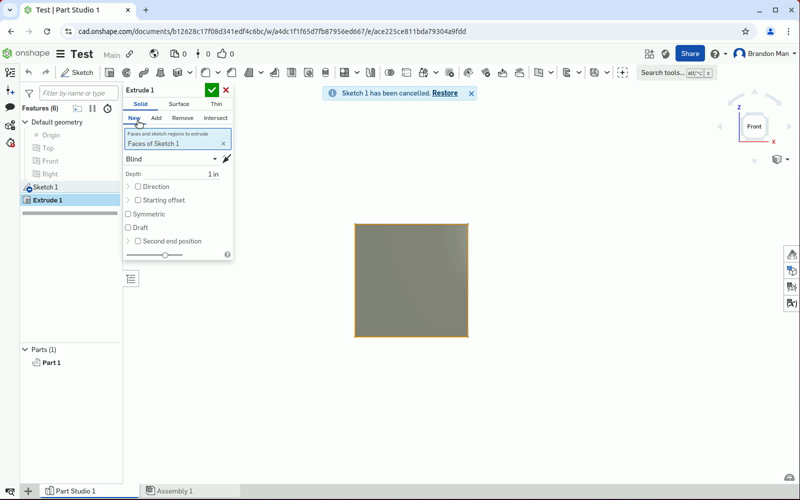
key(tab, 4)
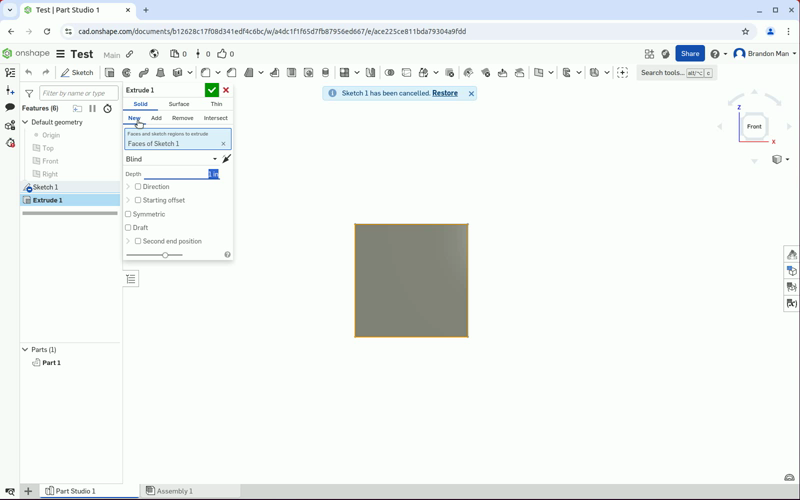
text(23.108)
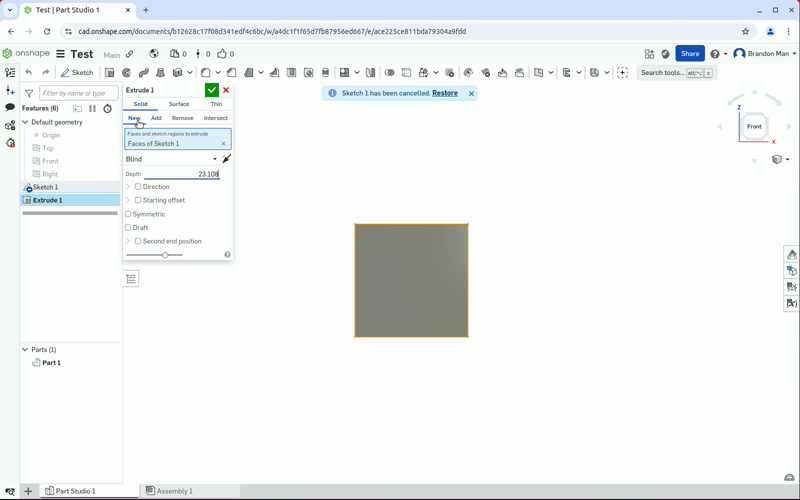
key(enter)
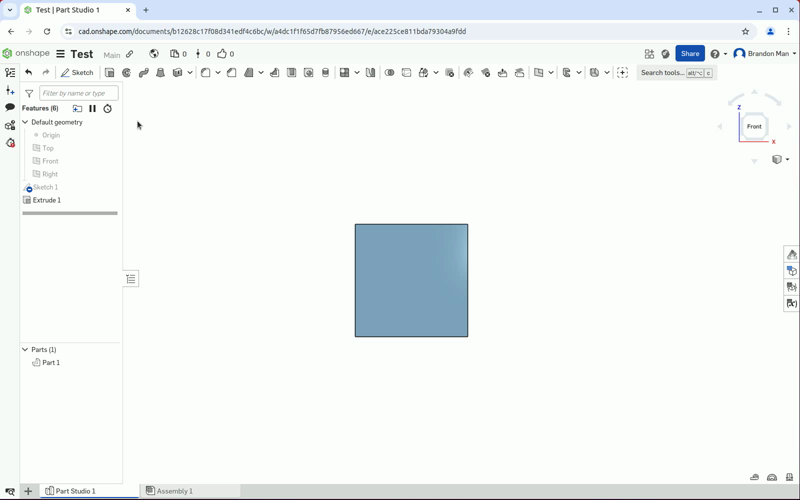
key(shift+h)
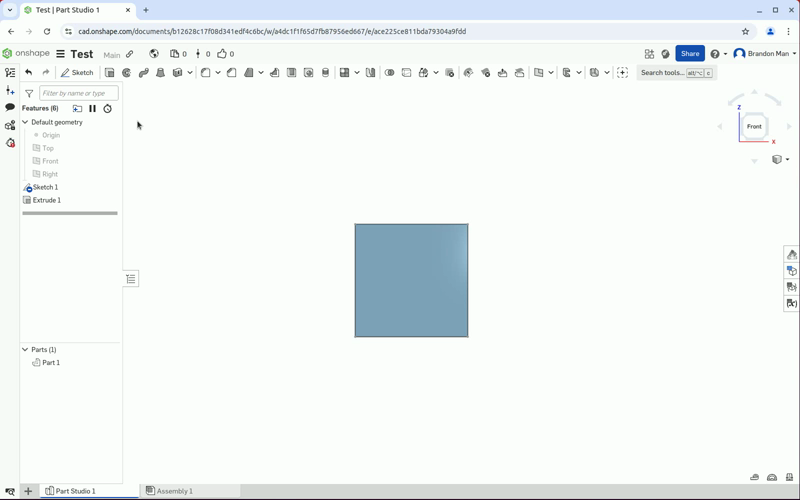
key(shift+h)
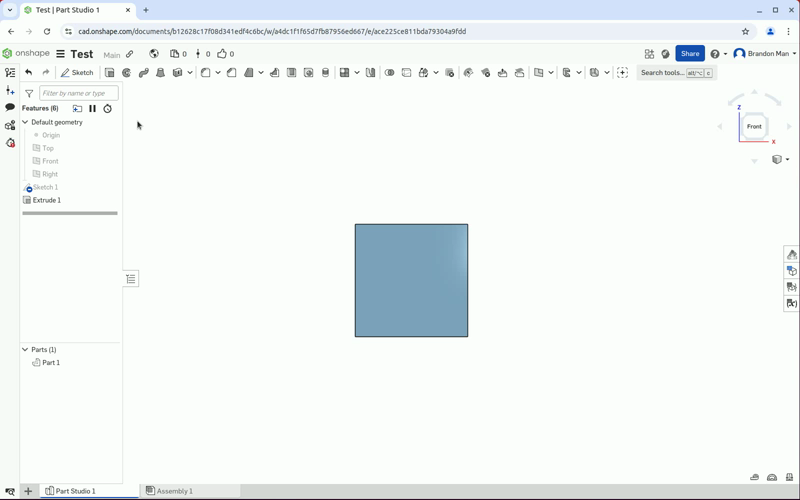
mouse_move(73, 189)
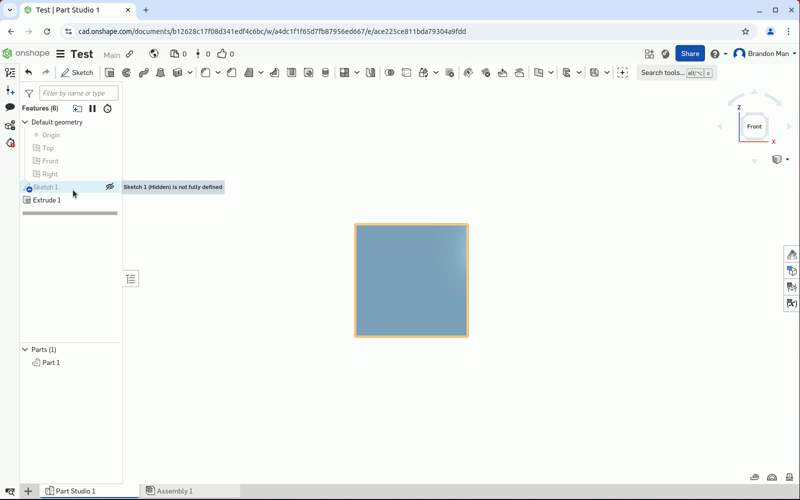
click(73, 189)
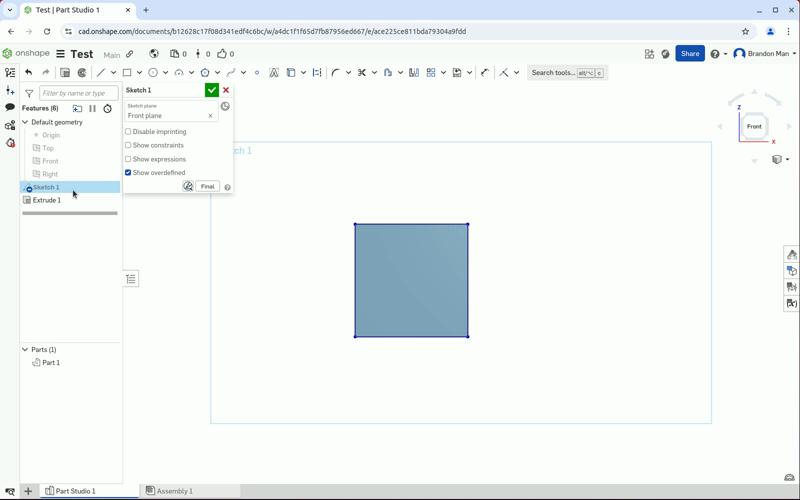
mouse_move(229, 92)
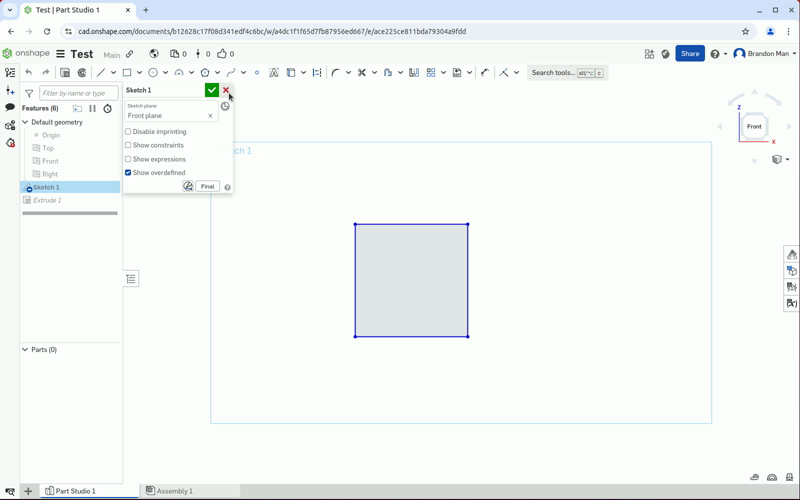
click(229, 92)
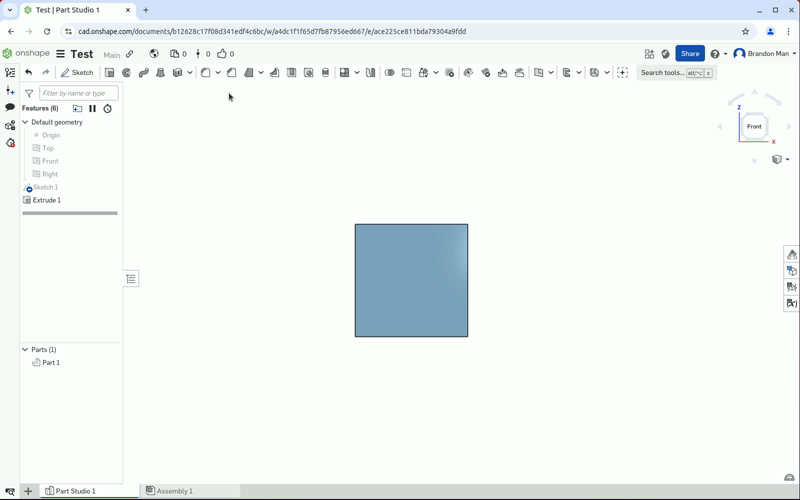
mouse_move(541, 75)
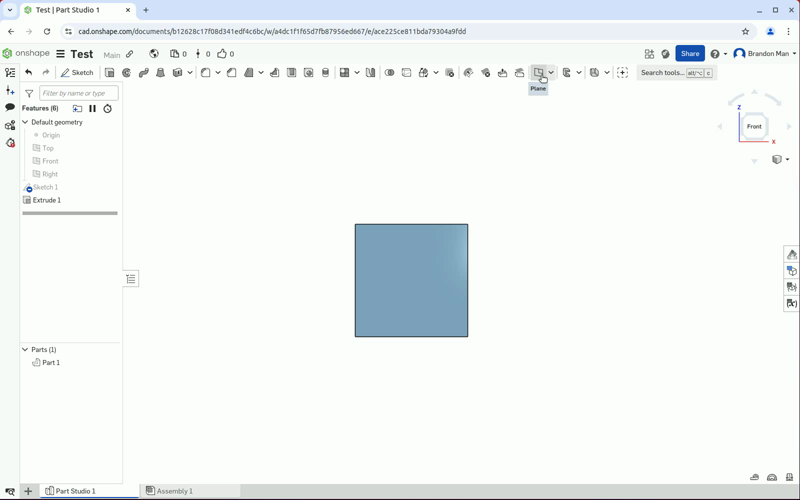
click(541, 75)
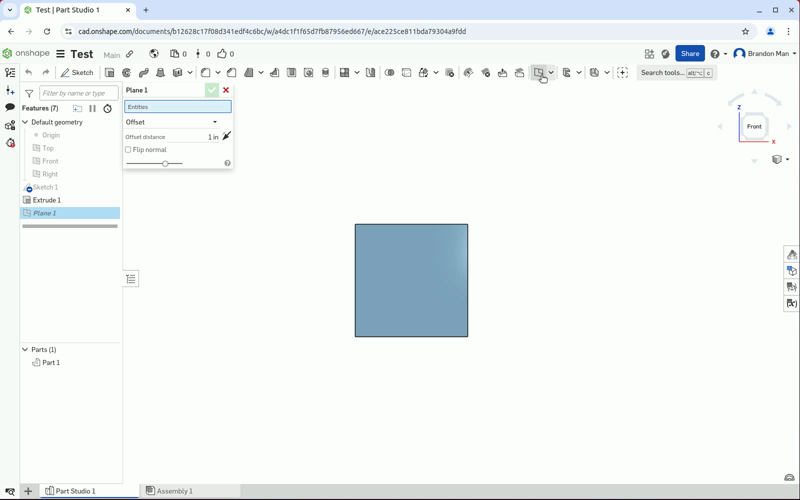
mouse_move(73, 163)
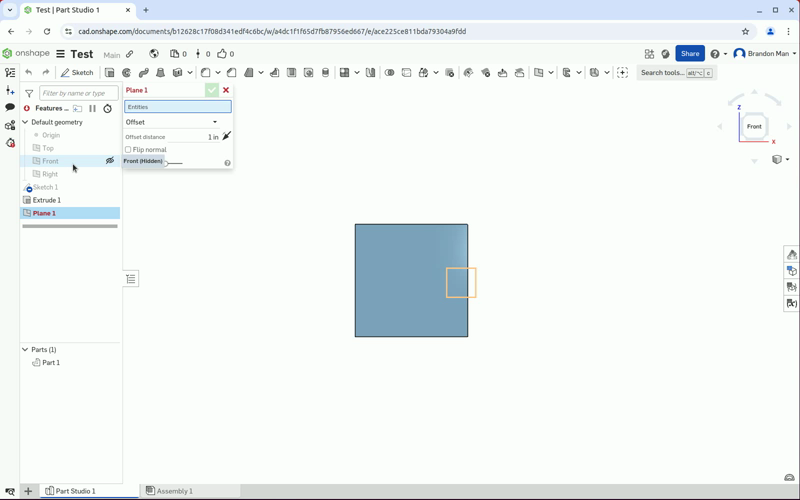
click(73, 163)
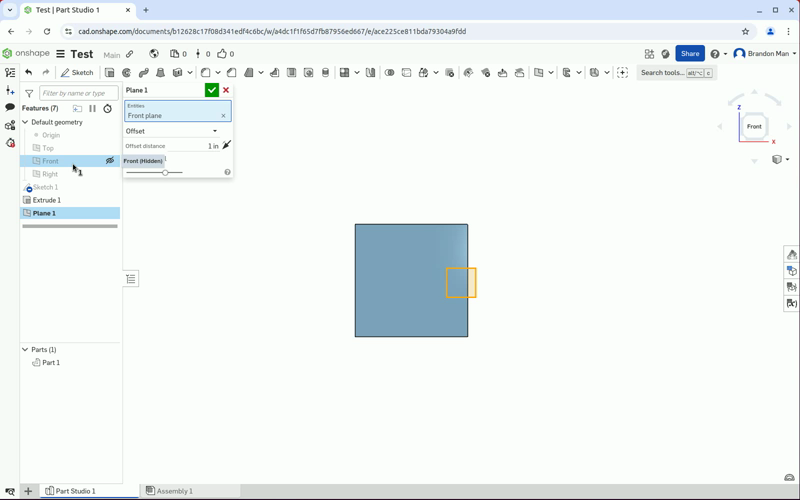
key(tab, 2)
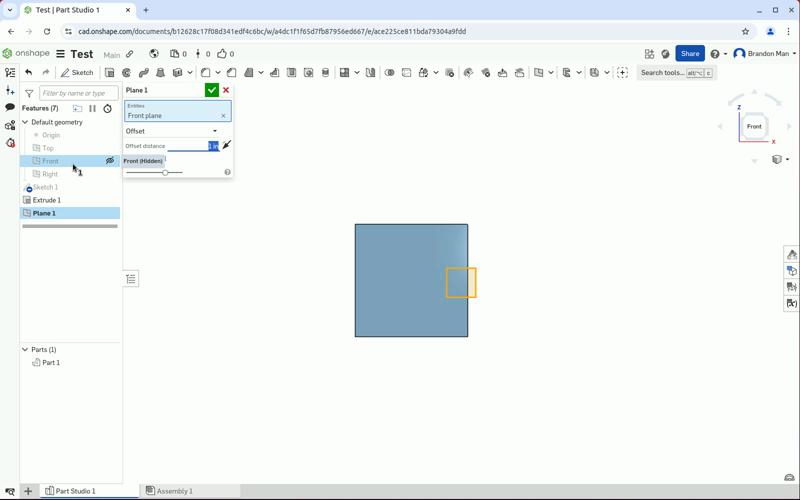
text(23.108)
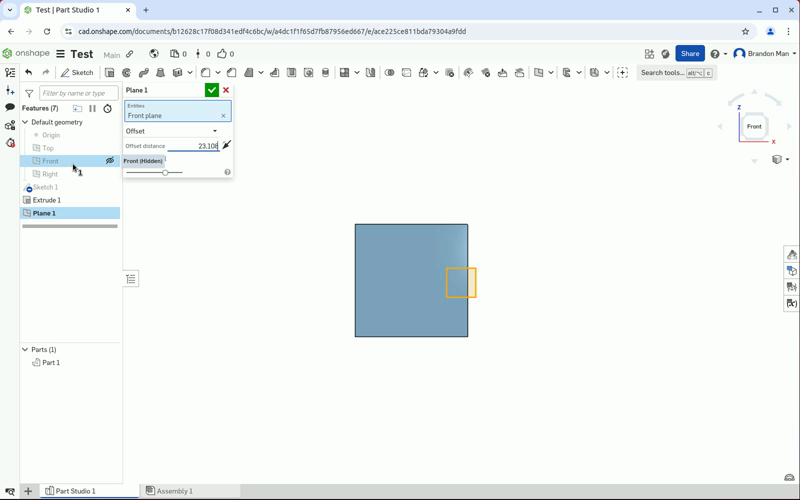
key(enter, 2)
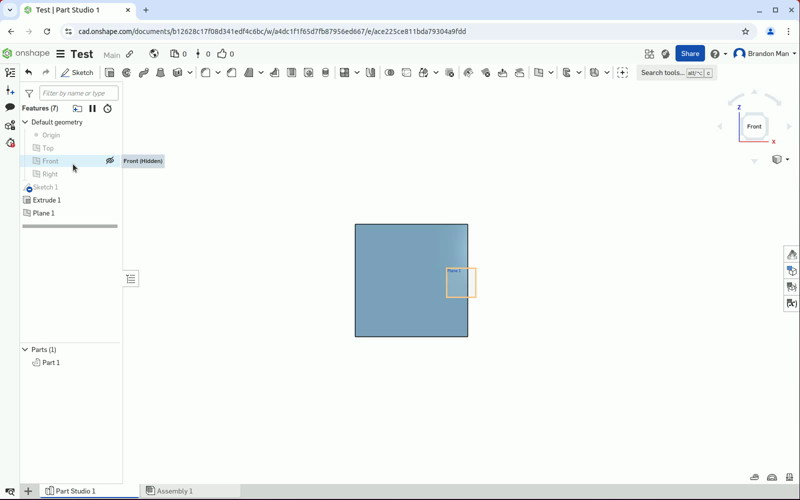
key(shift+s)
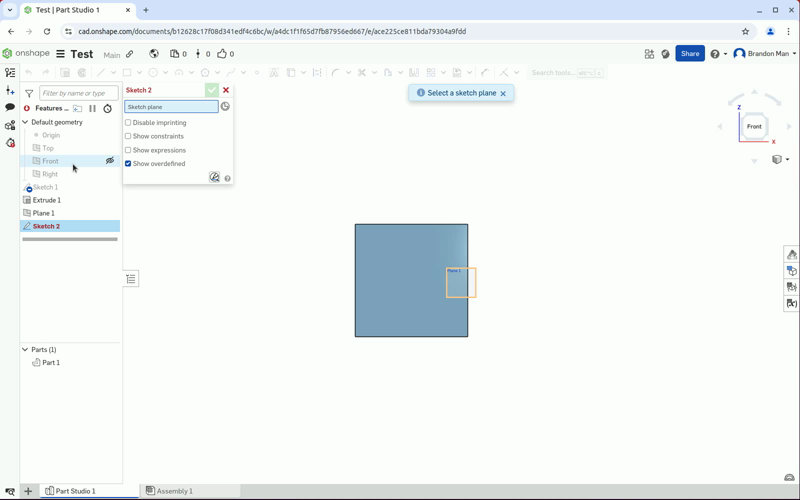
mouse_move(73, 215)
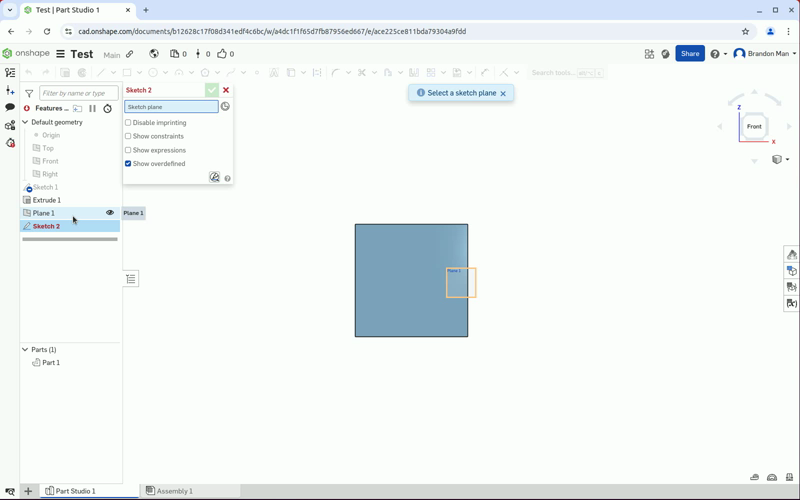
click(73, 215)
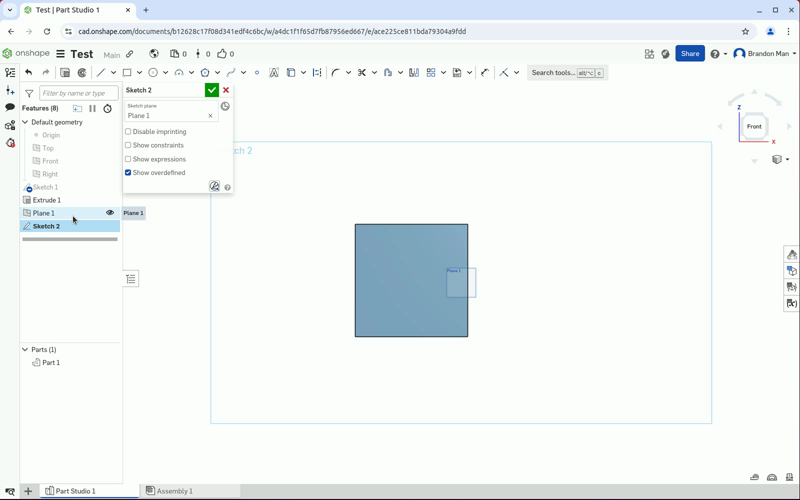
mouse_move(73, 352)
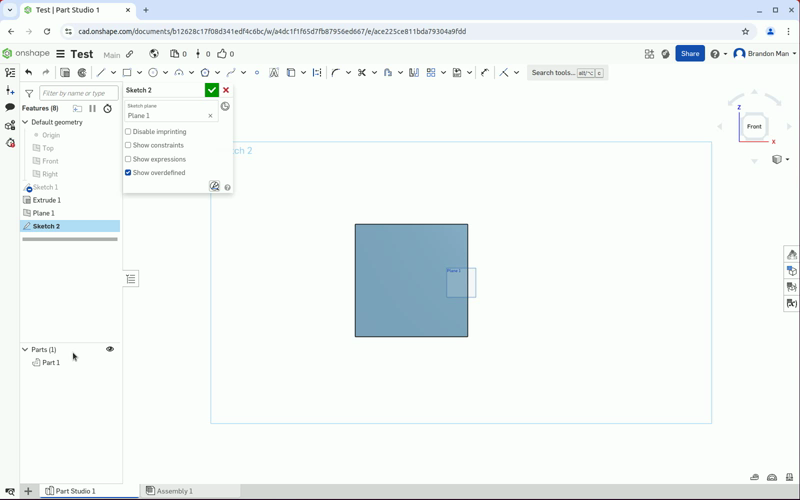
key(y)
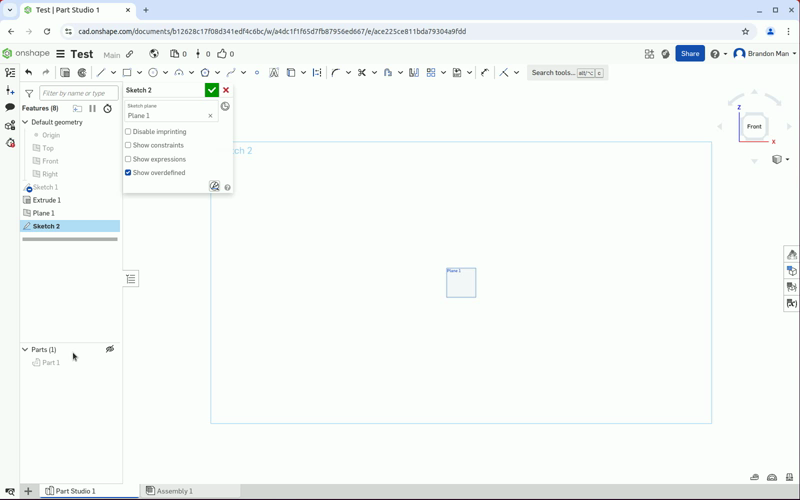
key(l)
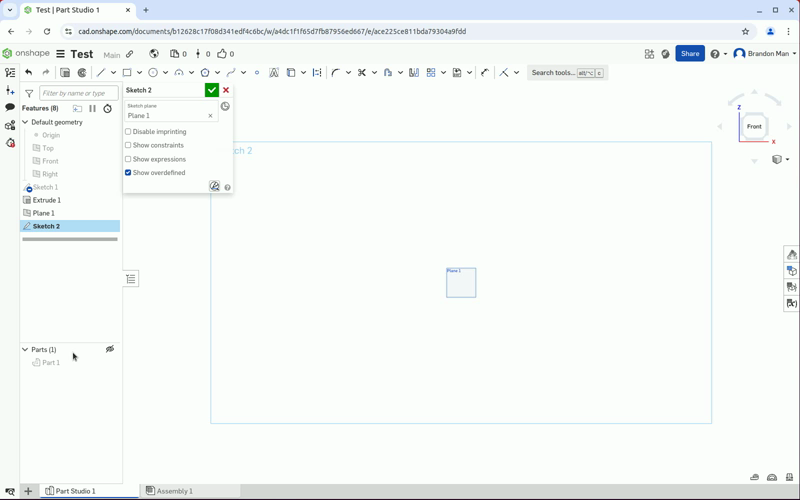
key_down(shift)
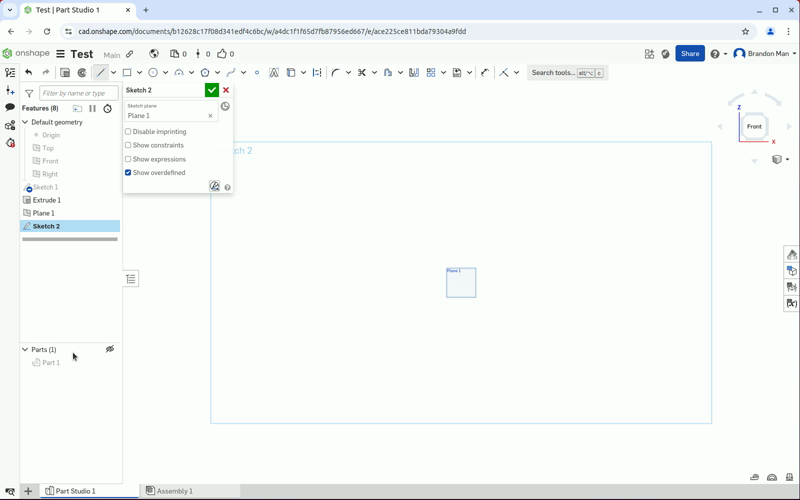
mouse_move(411, 280)
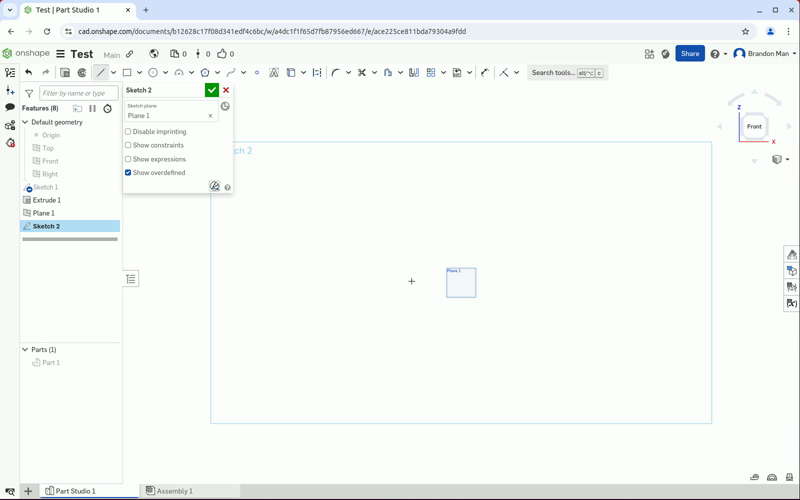
click(411, 280)
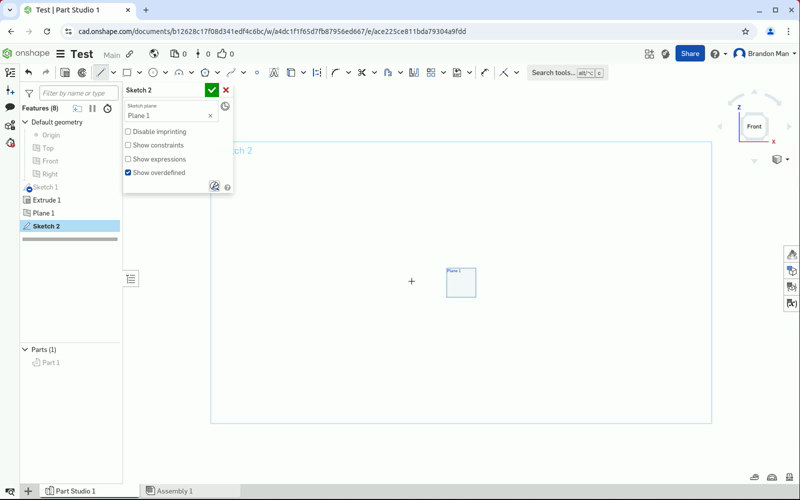
key_up(shift)
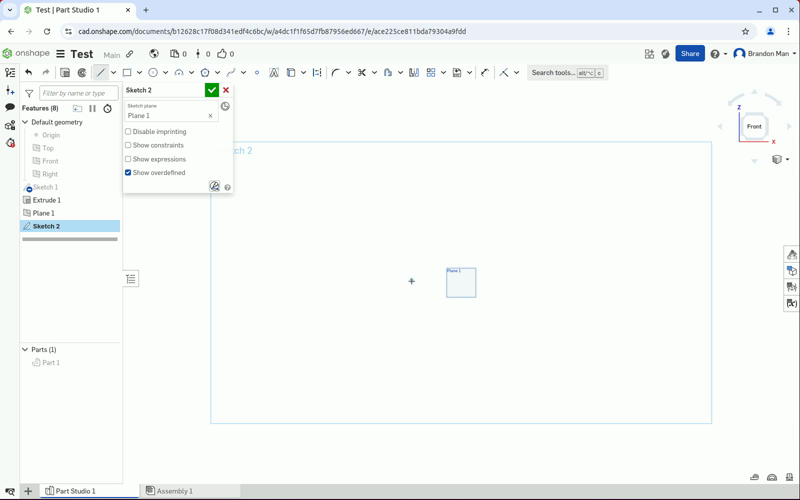
key_down(shift)
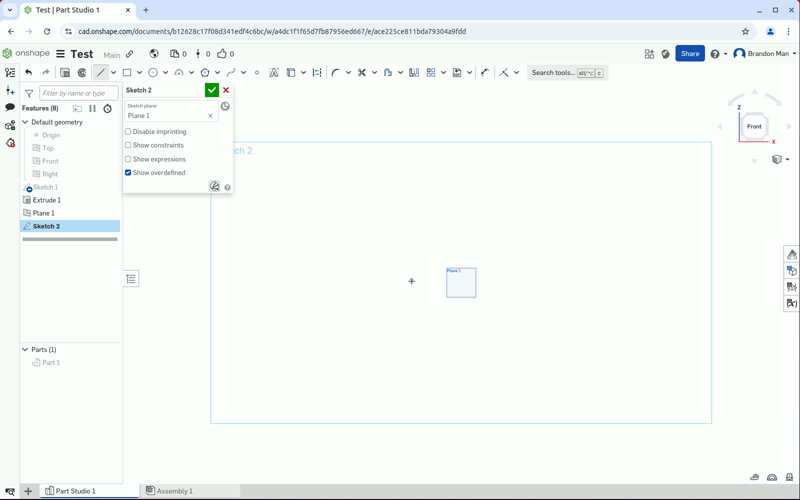
mouse_move(441, 280)
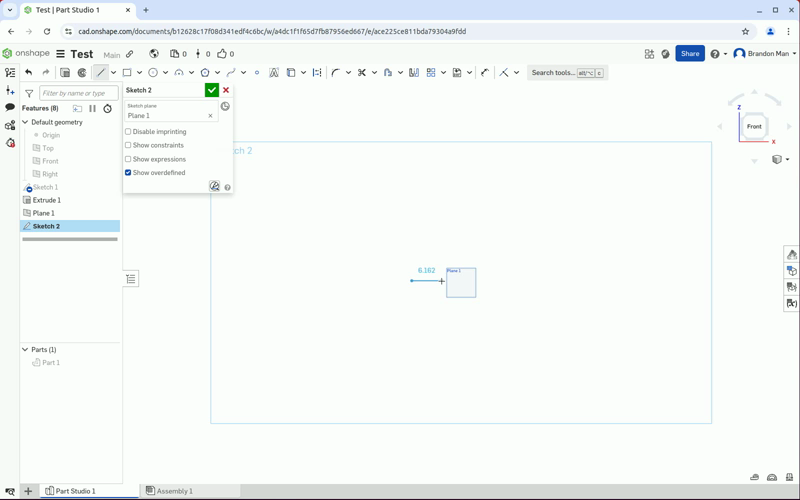
mouse_move(468, 280)
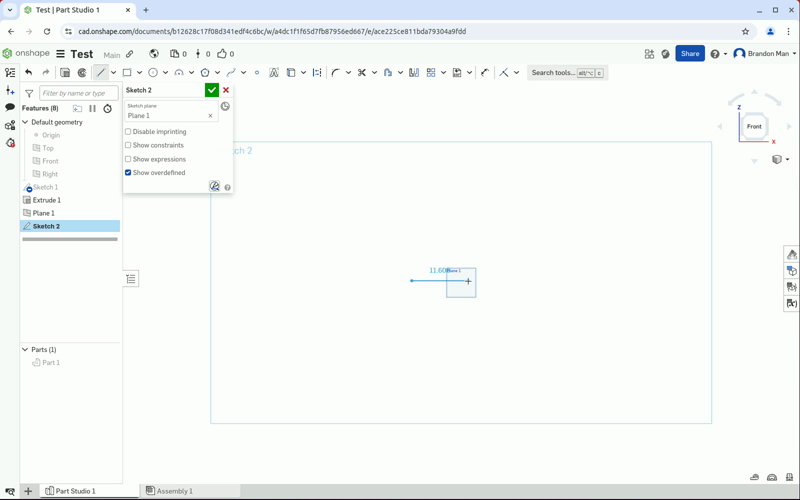
click(468, 280)
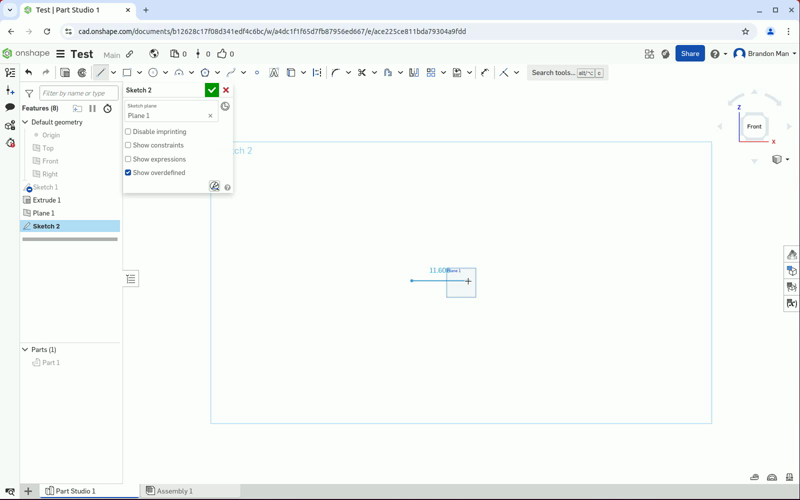
key_up(shift)
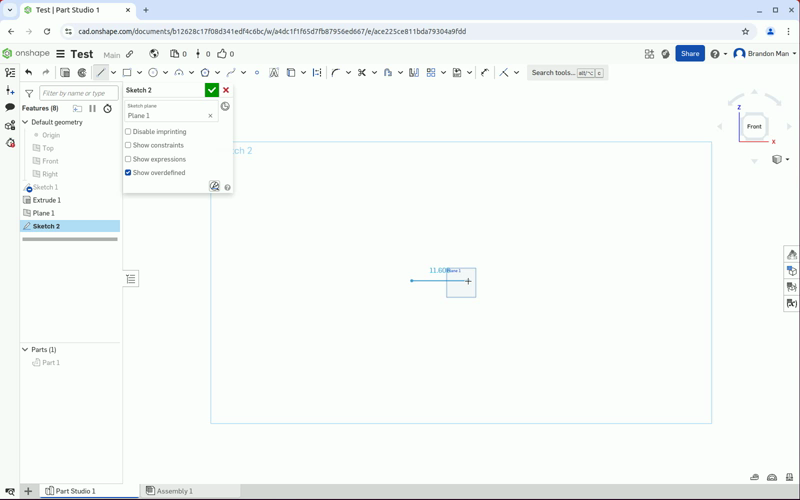
key_down(shift)
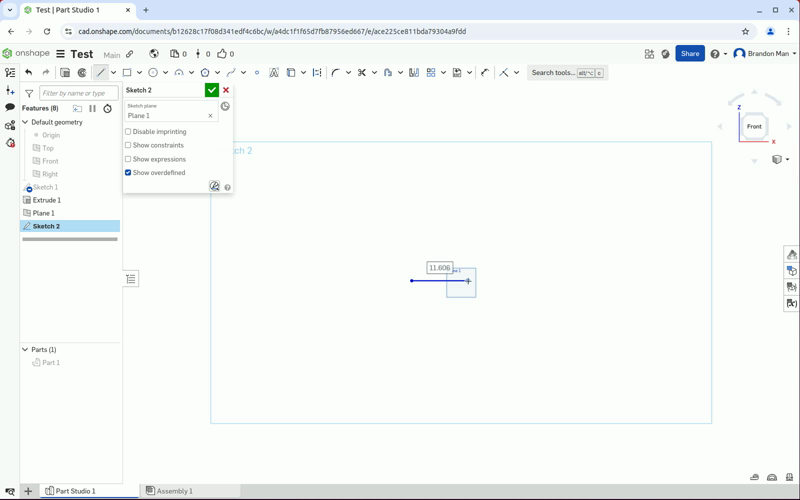
mouse_move(498, 280)
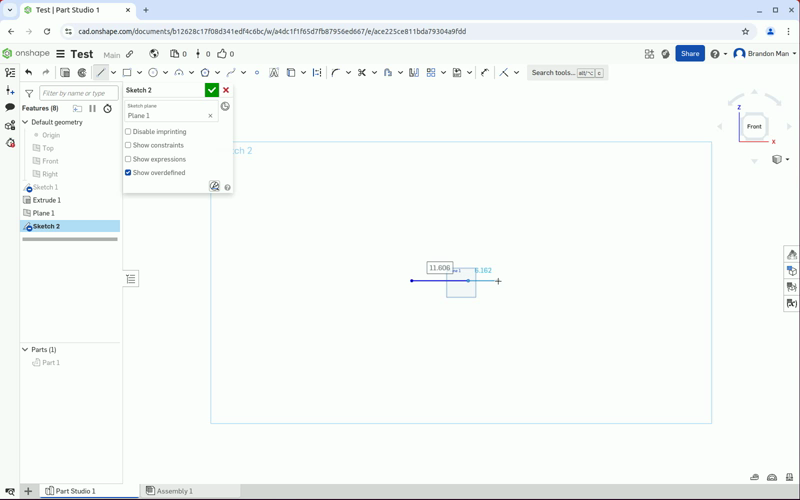
mouse_move(468, 223)
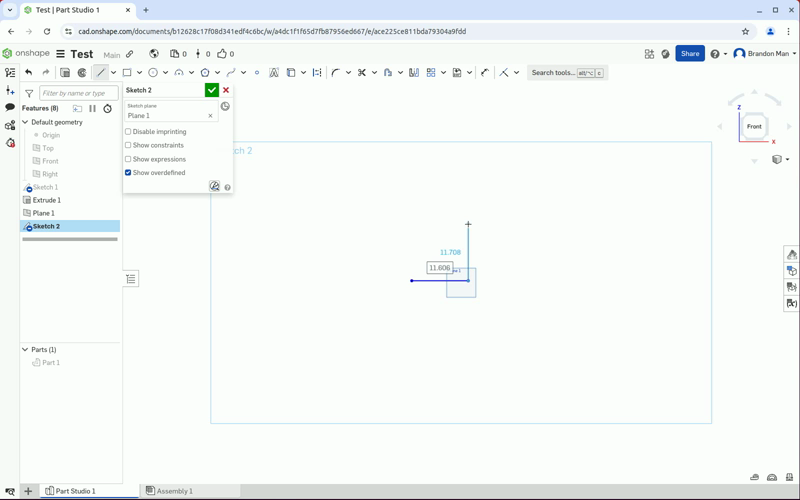
click(468, 223)
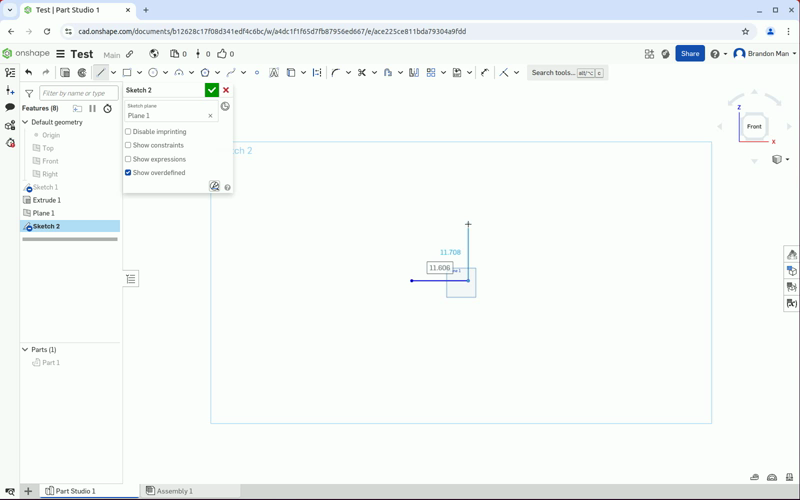
key_up(shift)
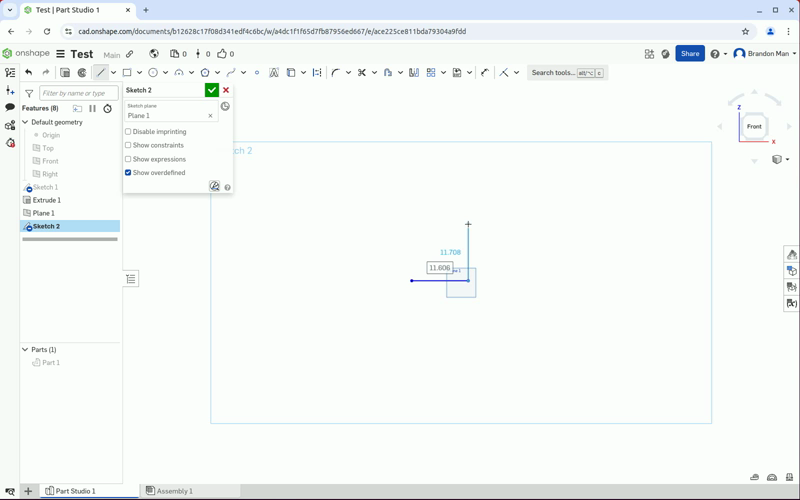
key_down(shift)
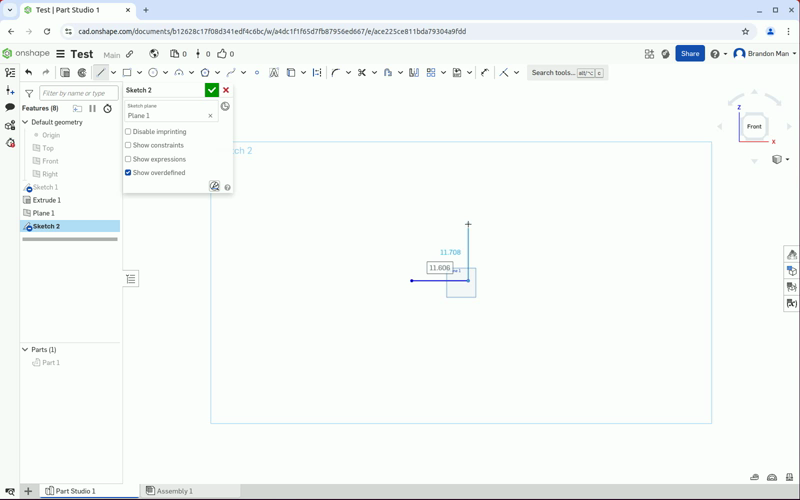
mouse_move(498, 223)
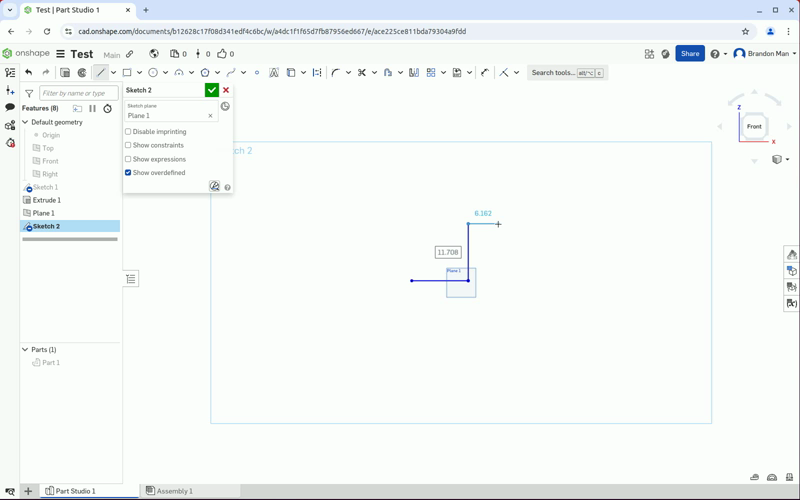
mouse_move(411, 223)
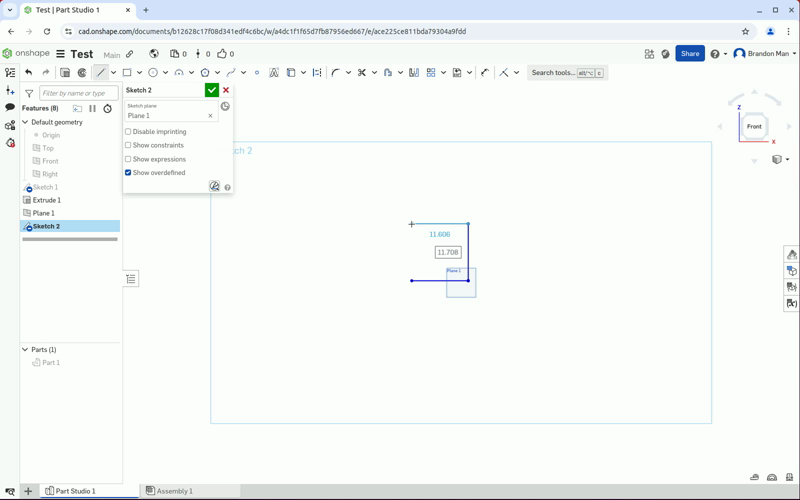
click(411, 223)
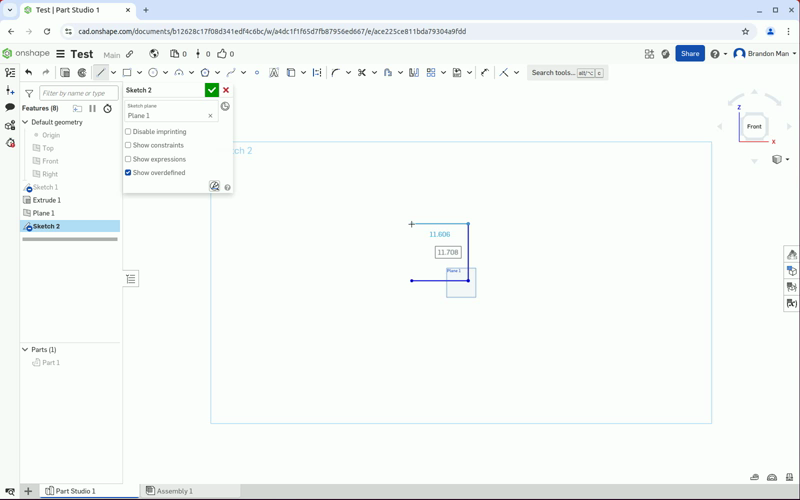
key_up(shift)
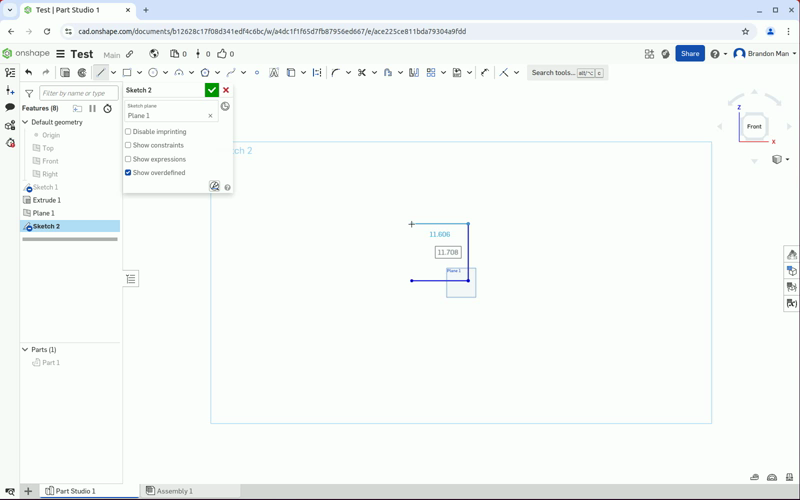
mouse_move(441, 223)
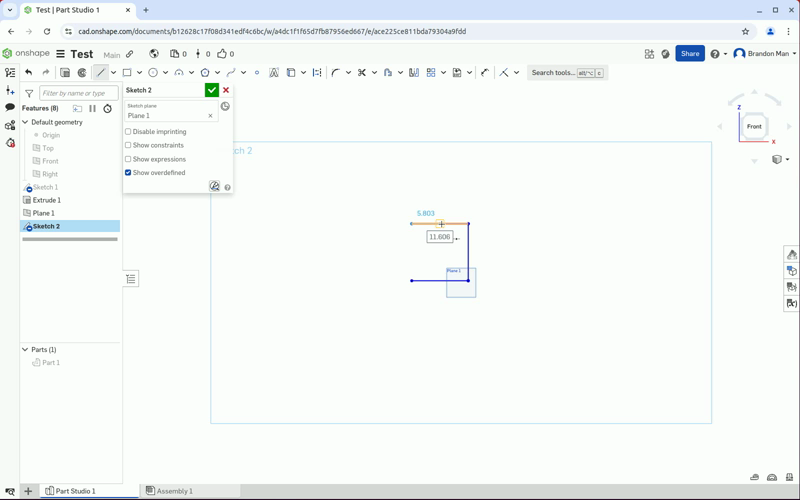
key_down(shift)
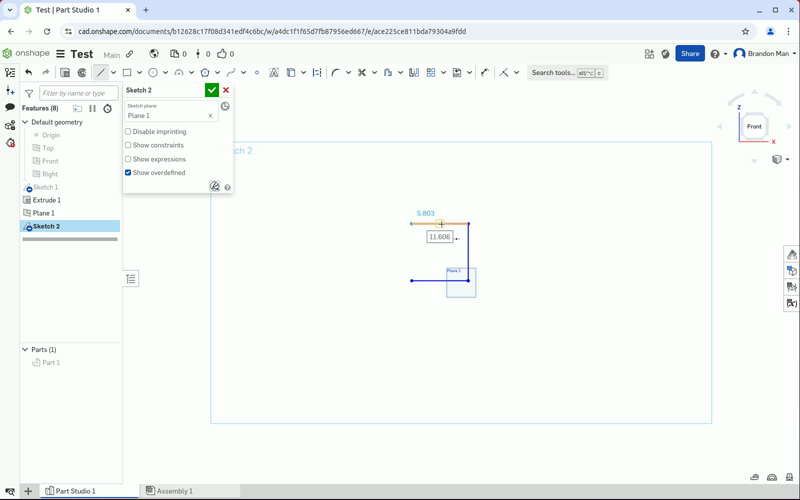
mouse_move(411, 280)
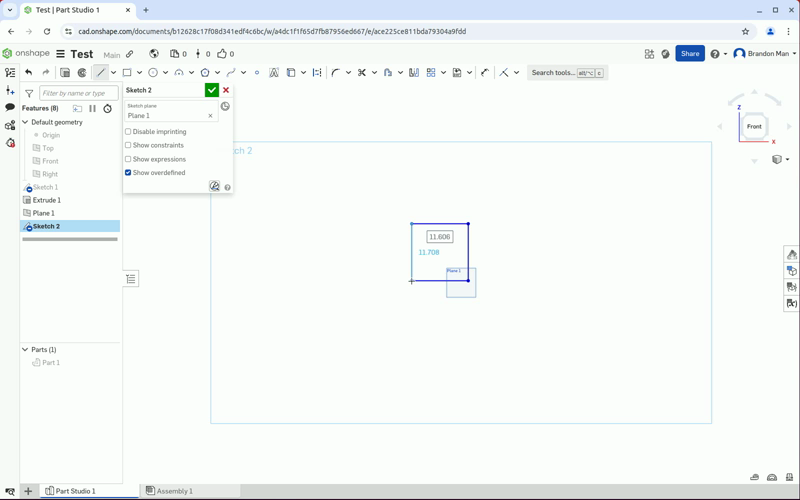
key_up(shift)
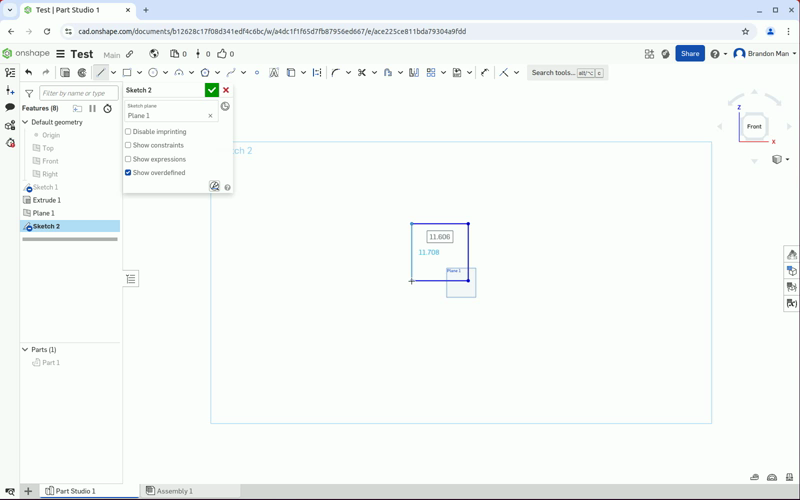
click(411, 280)
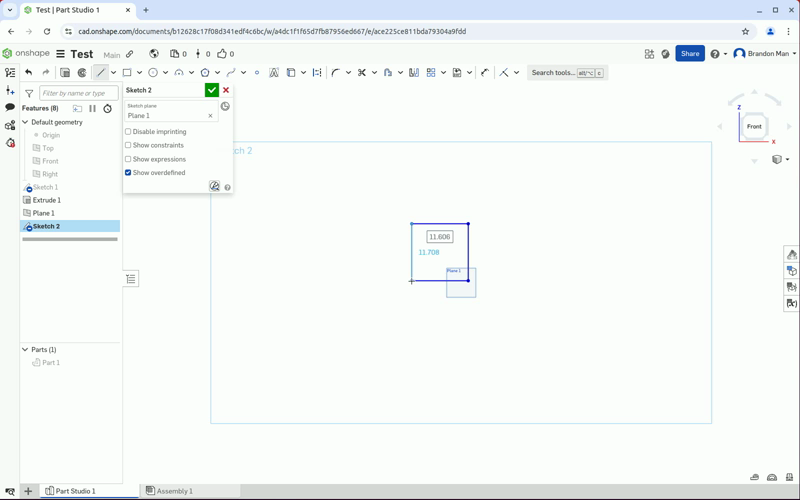
key(esc)
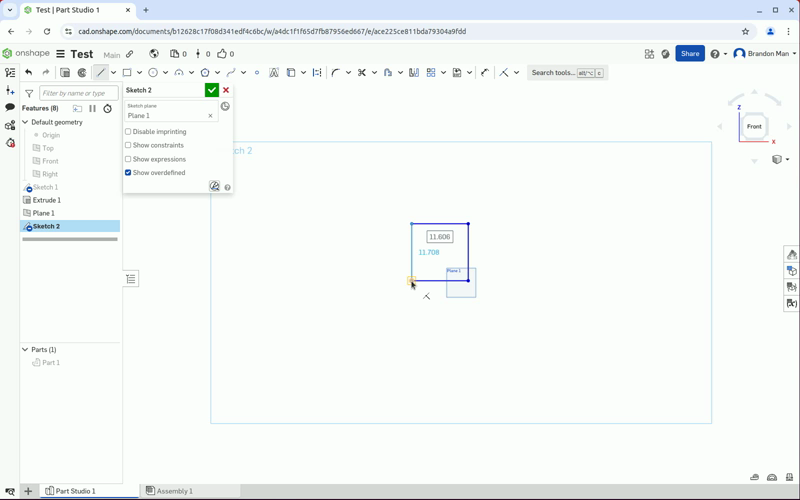
mouse_move(417, 256)
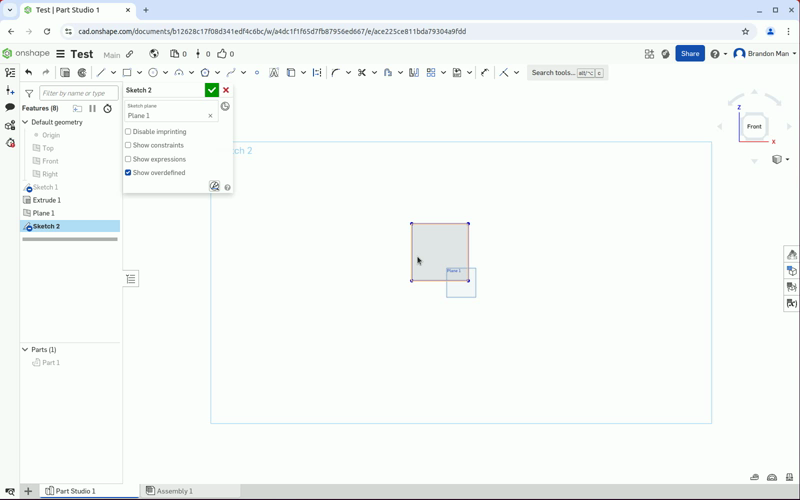
click(417, 256)
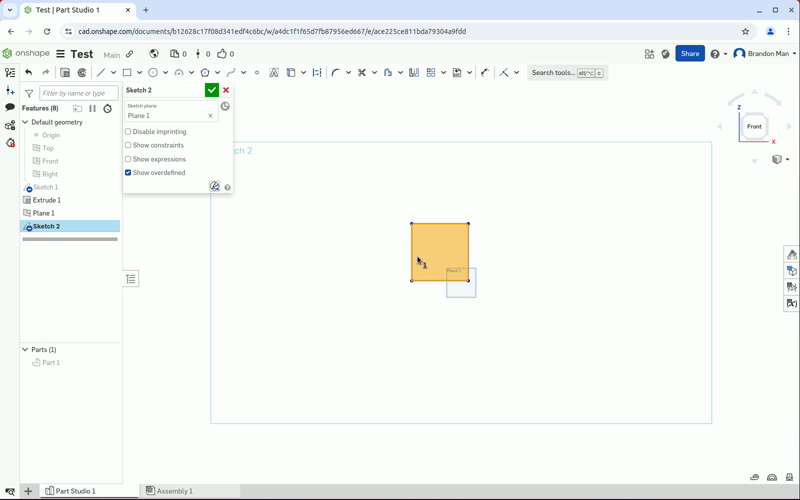
mouse_move(73, 352)
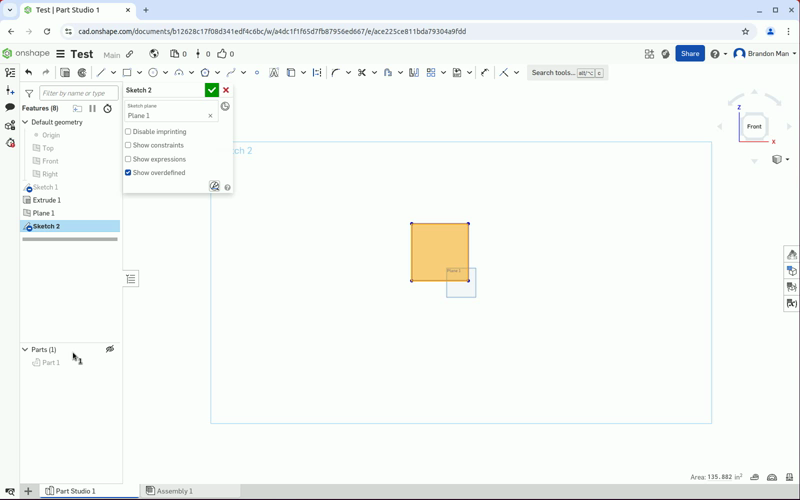
key(shift+y)
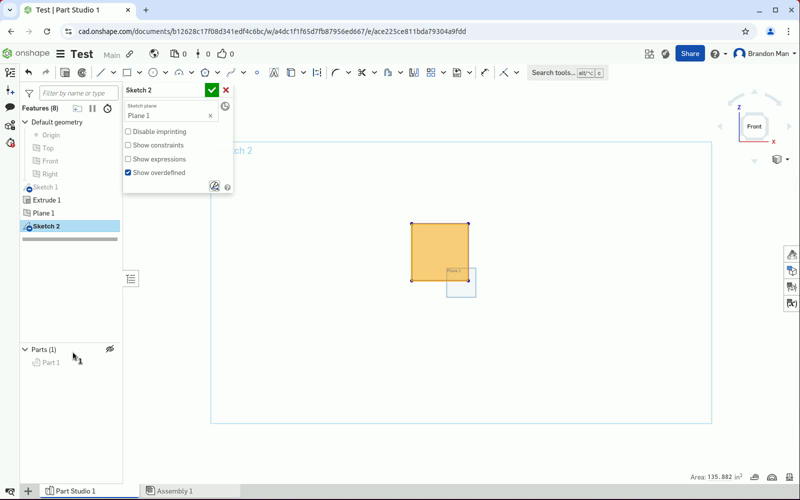
key(shift+e)
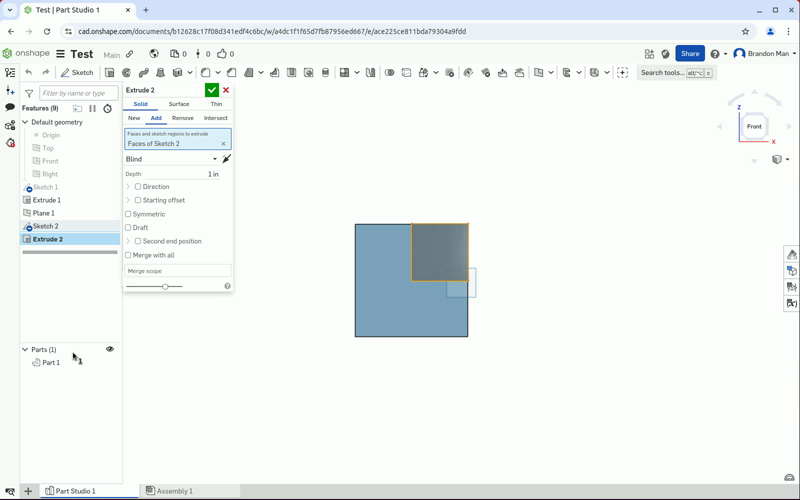
mouse_move(143, 106)
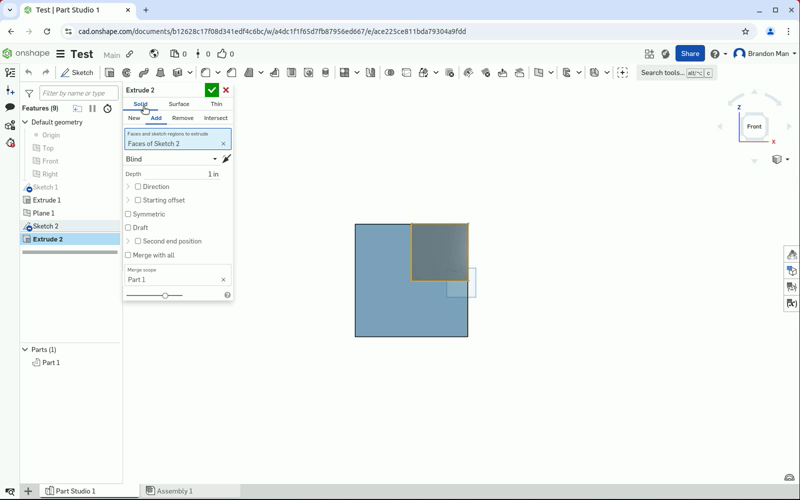
click(143, 106)
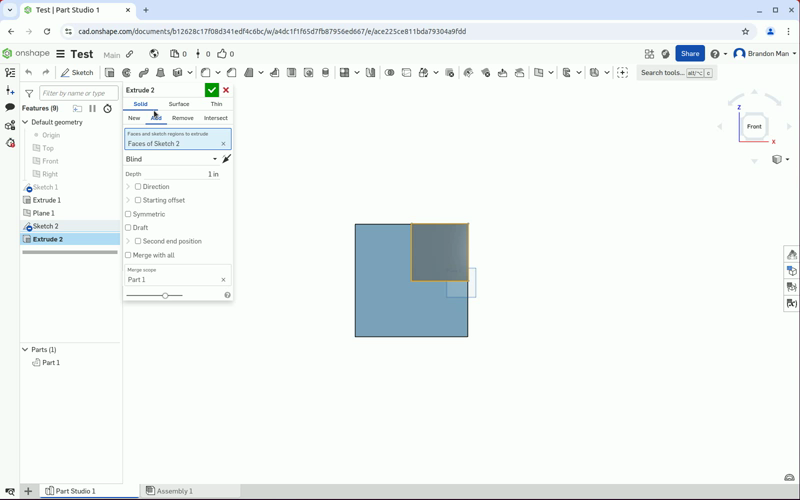
mouse_move(186, 120)
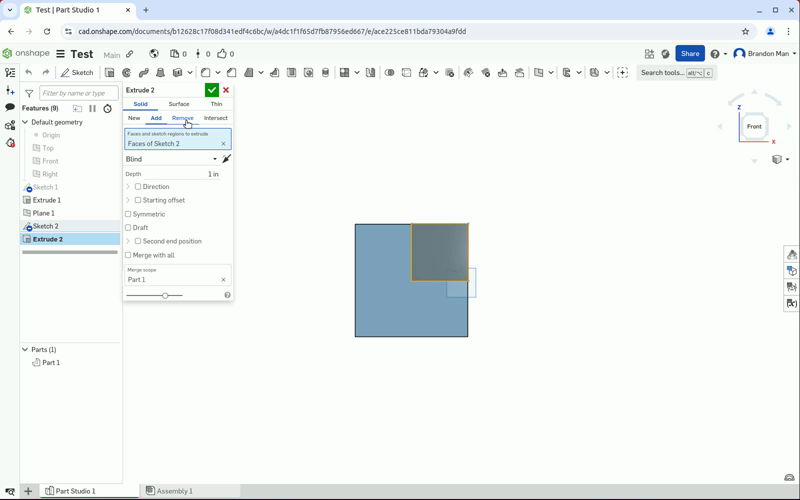
click(186, 120)
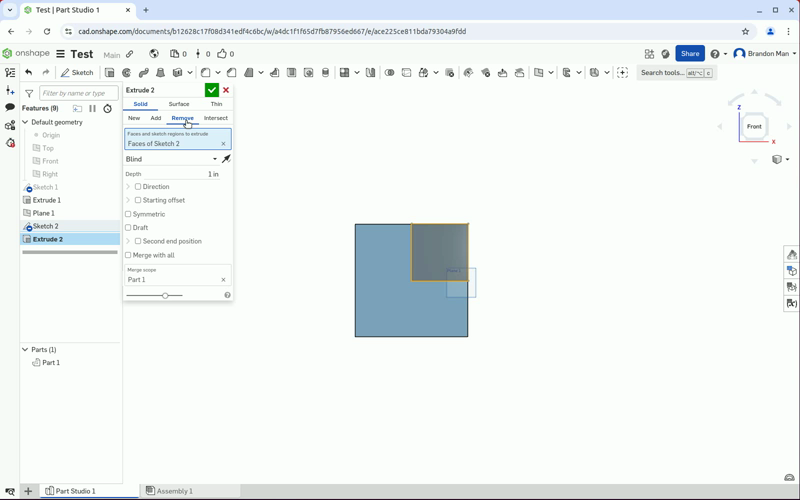
key(tab, 4)
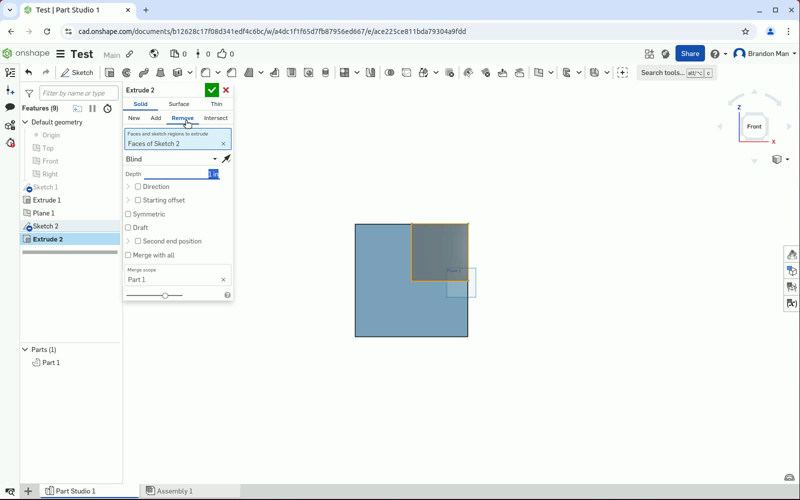
text(11.554)
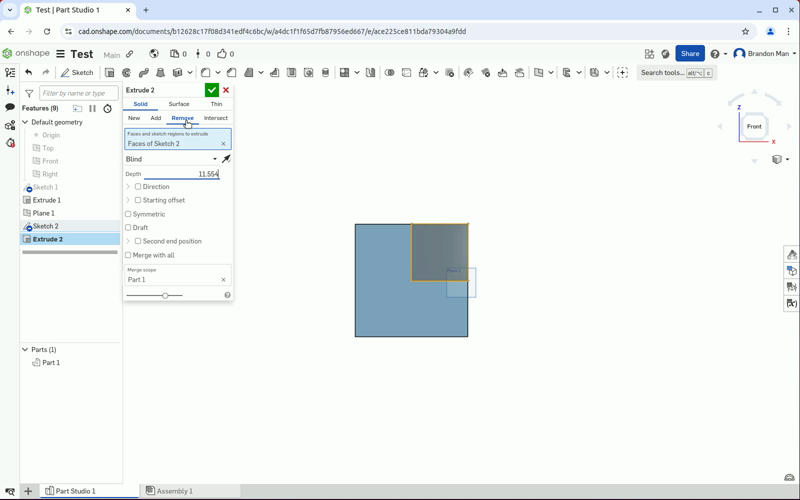
key(tab, 6)
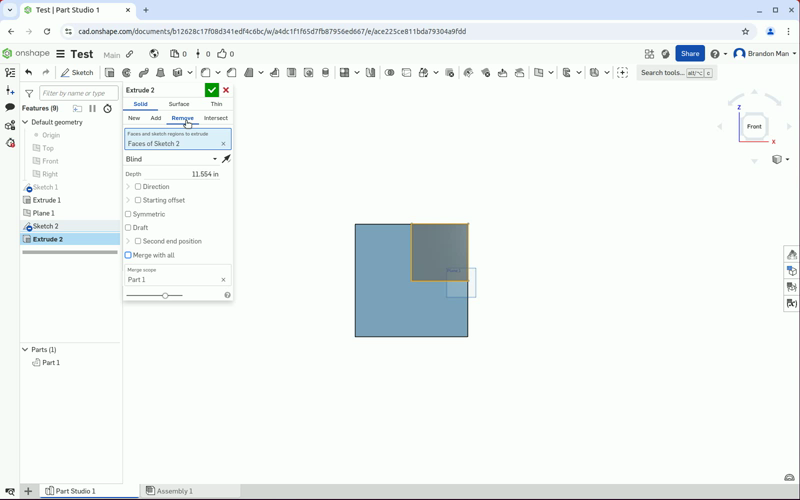
key(space)
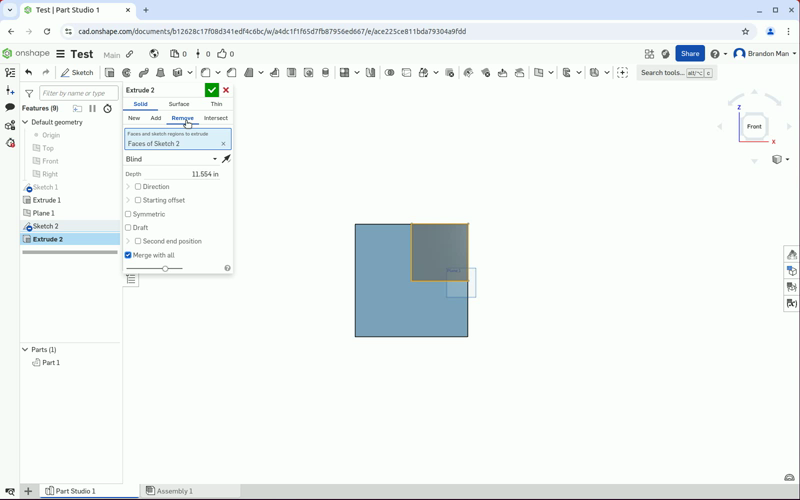
key(enter)
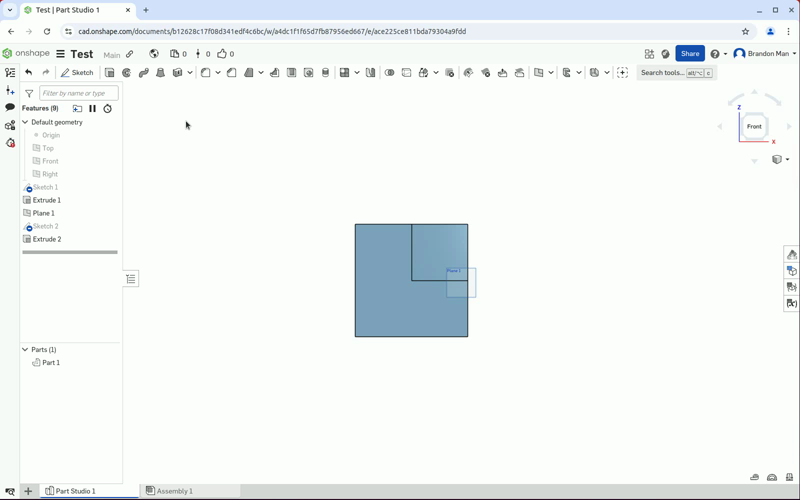
key(shift+h)
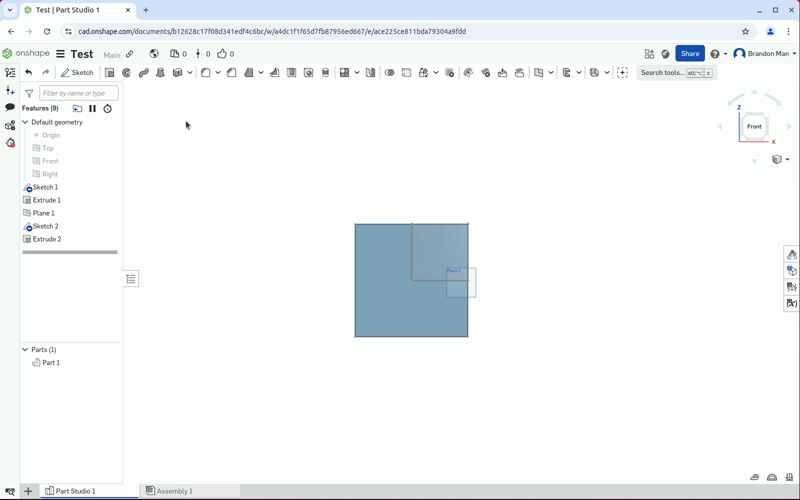
key(shift+h)
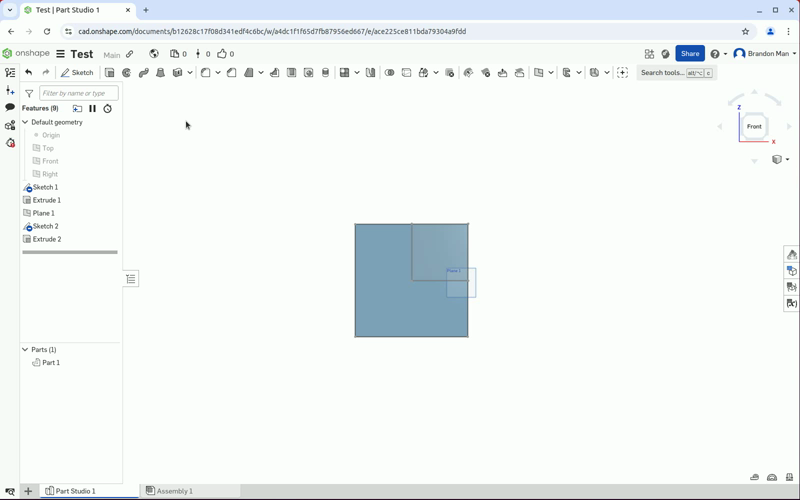
key(shift+7)
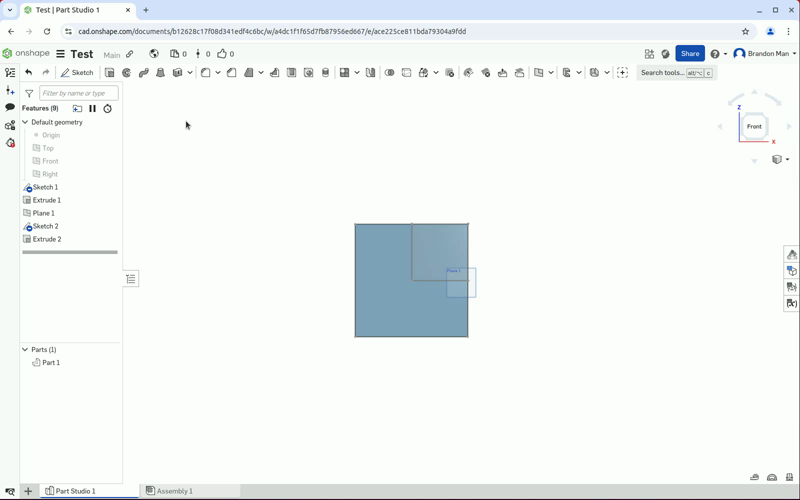
key(left, 2)
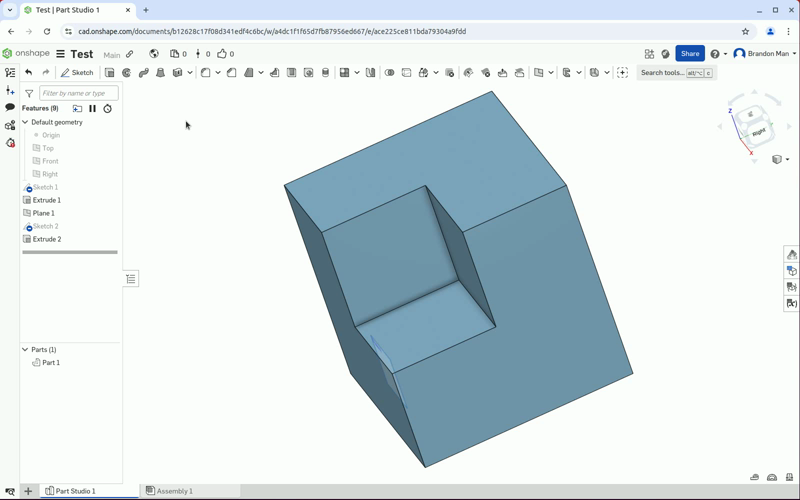
key(down, 2)
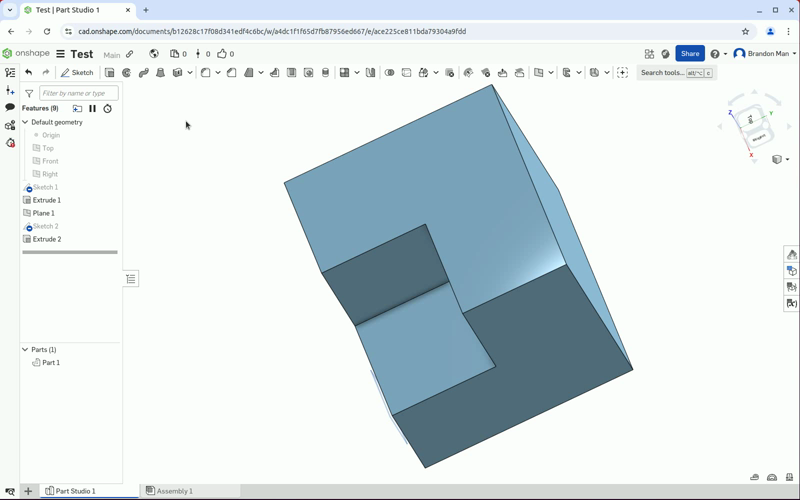
key(up, 2)
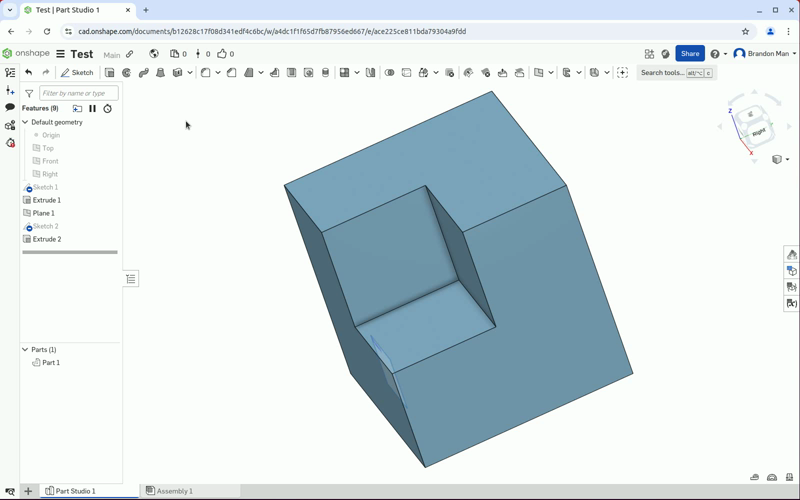
key(right, 2)
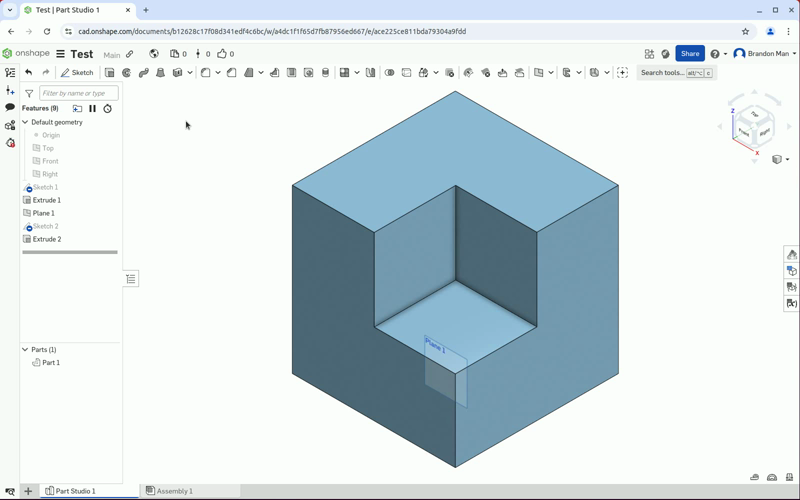
mouse_move(73, 189)
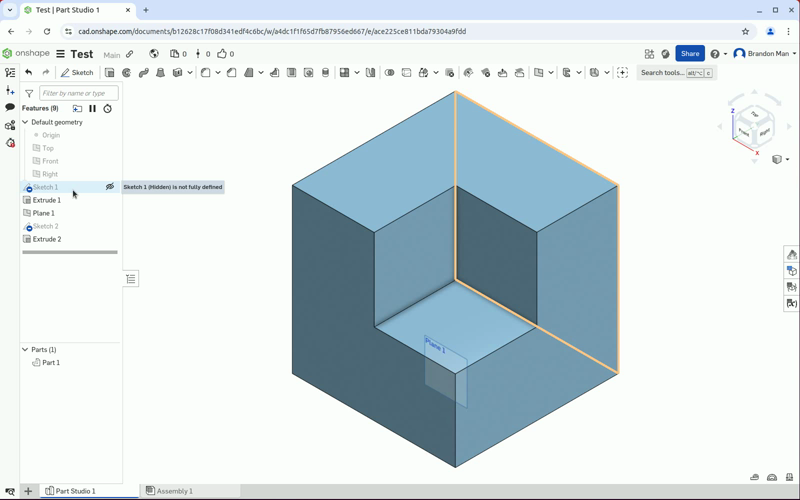
click(73, 189)